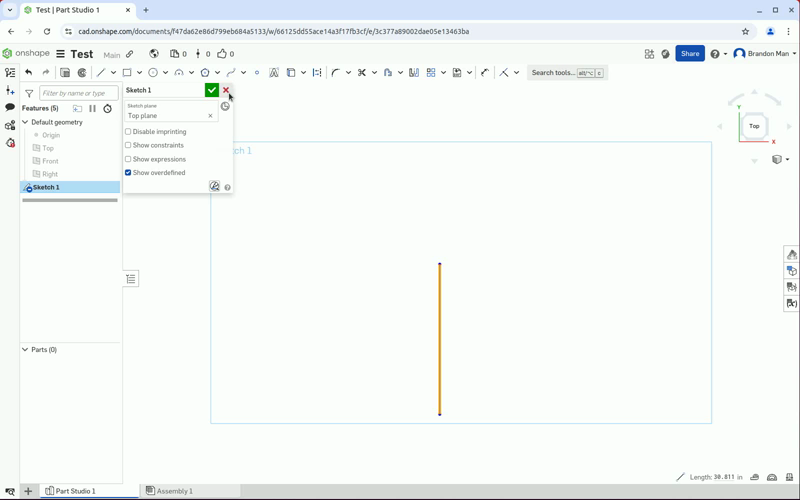
key(shift+h)
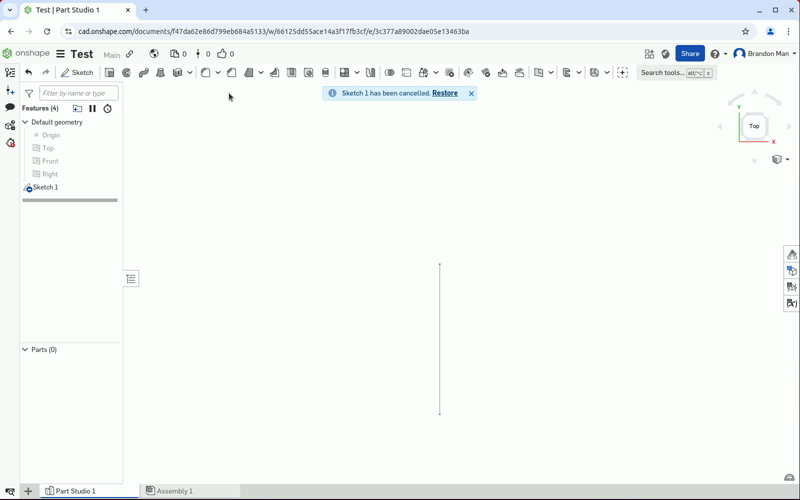
mouse_move(73, 352)
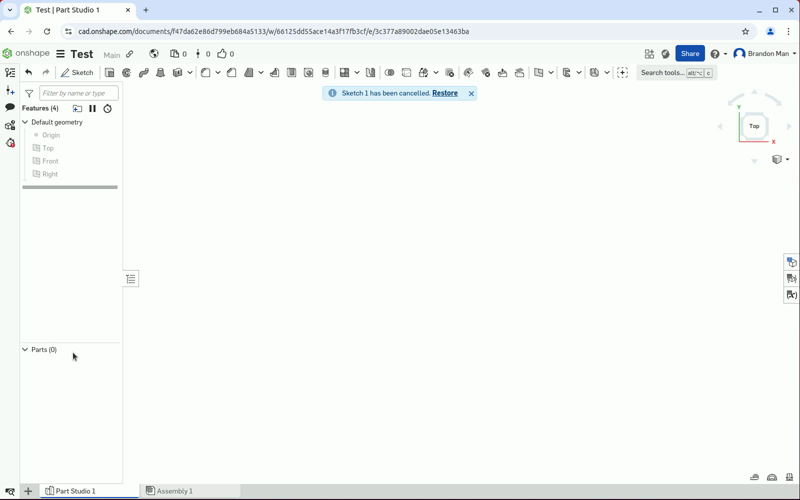
key(y)
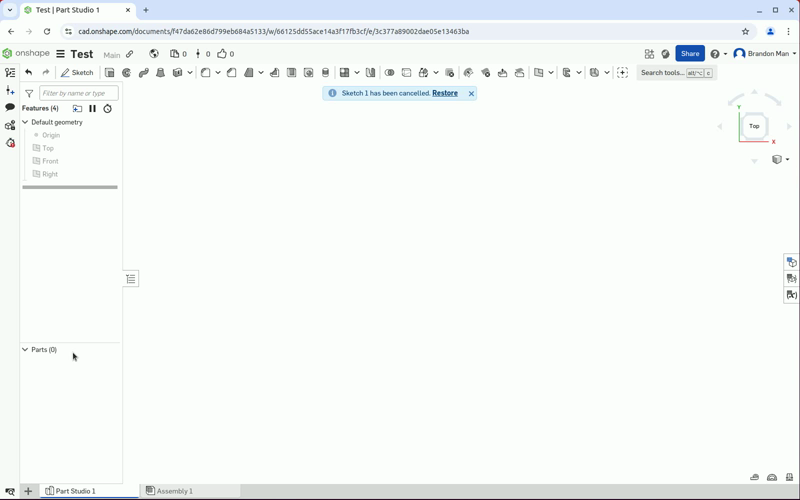
key(shift+p)
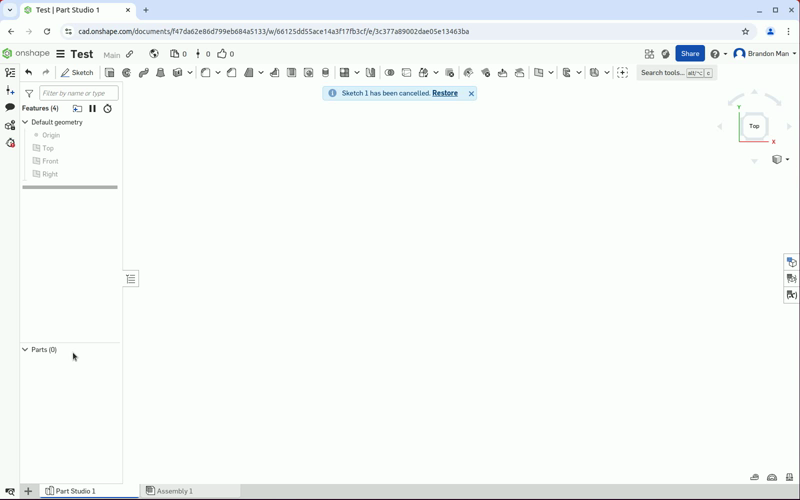
key(space)
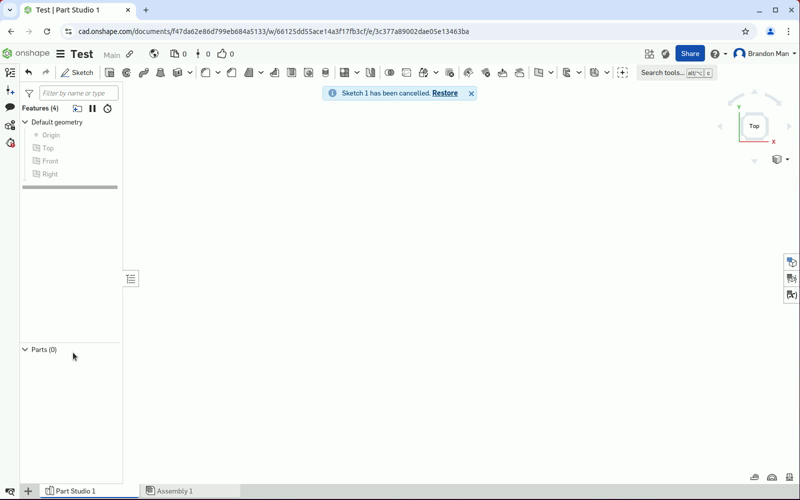
key_down(shift)
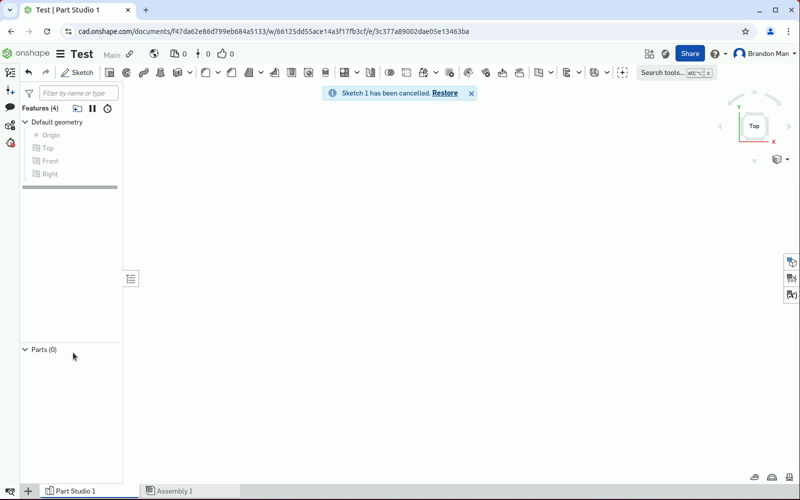
key(up)
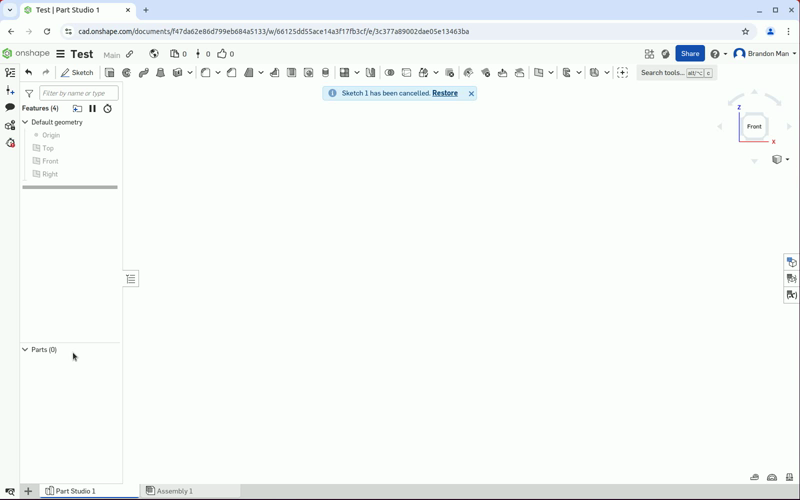
key_up(shift)
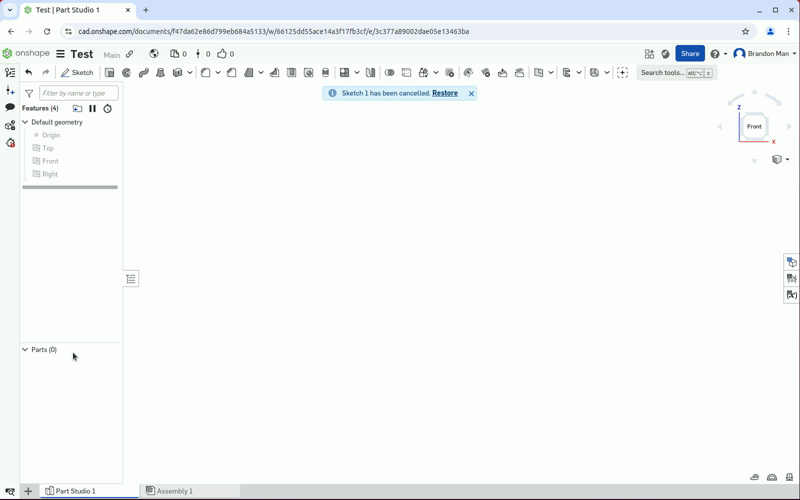
mouse_move(73, 352)
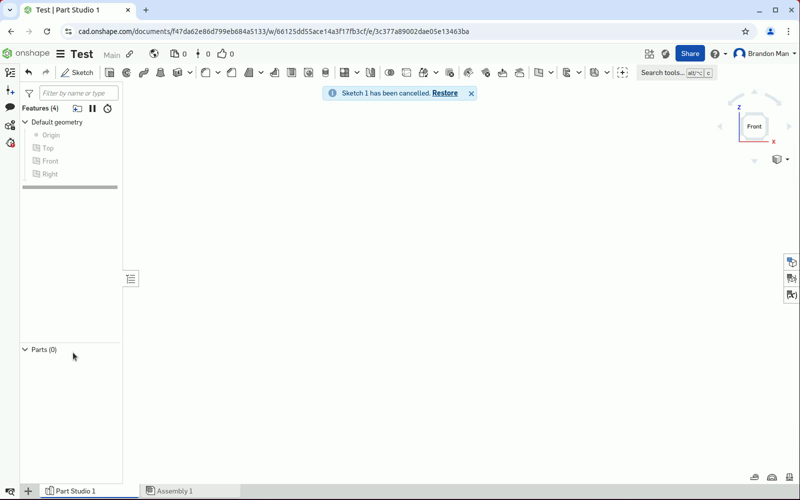
key(shift+y)
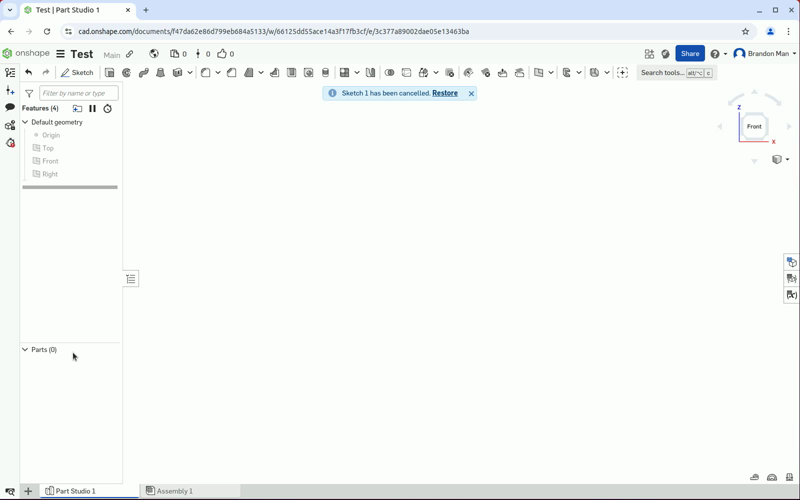
key(shift+s)
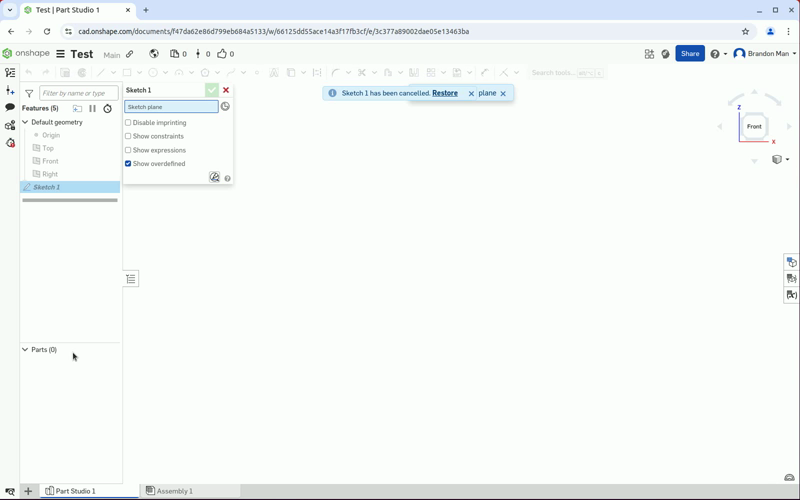
mouse_move(73, 163)
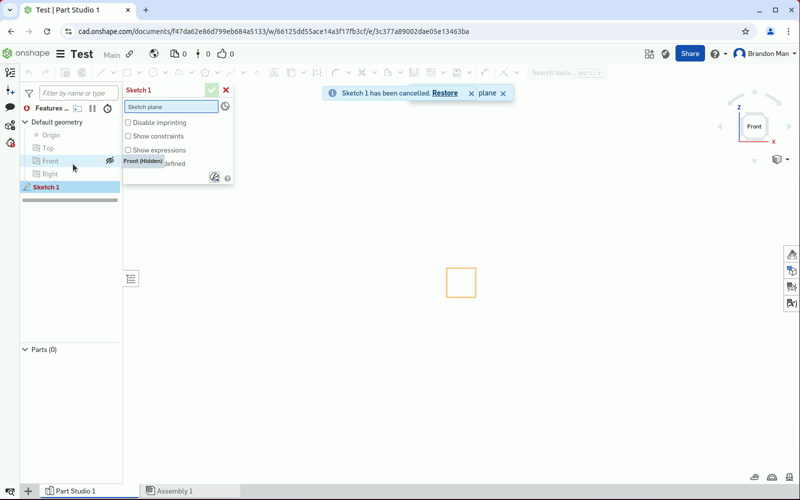
click(73, 163)
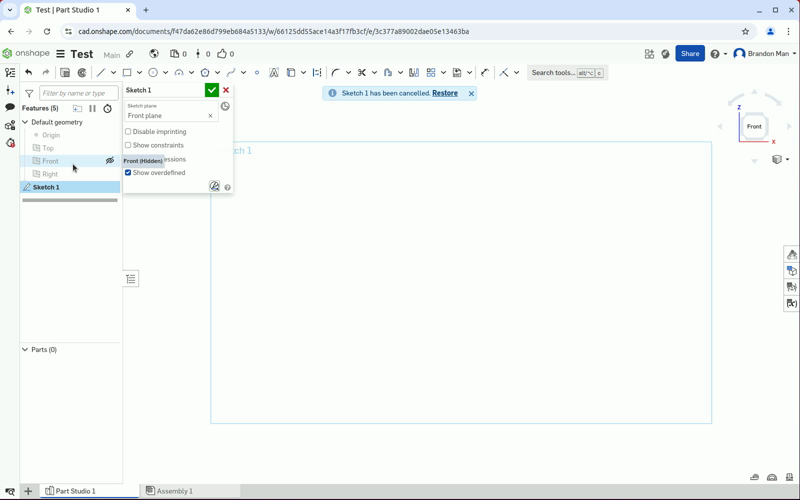
mouse_move(73, 352)
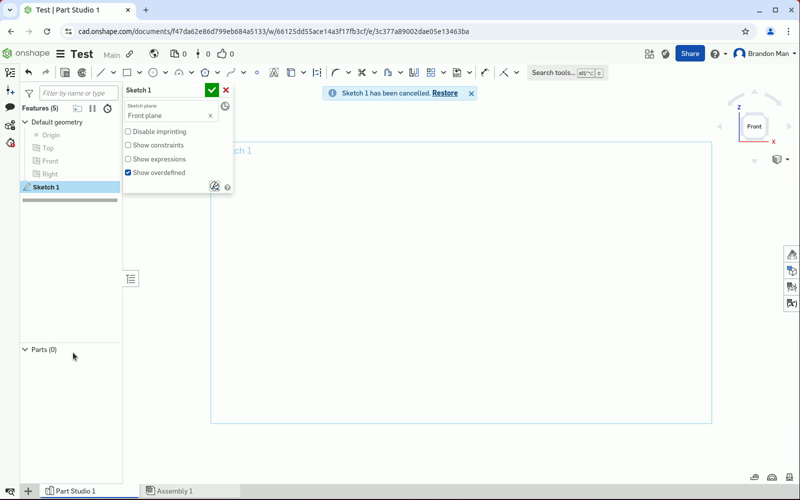
key(y)
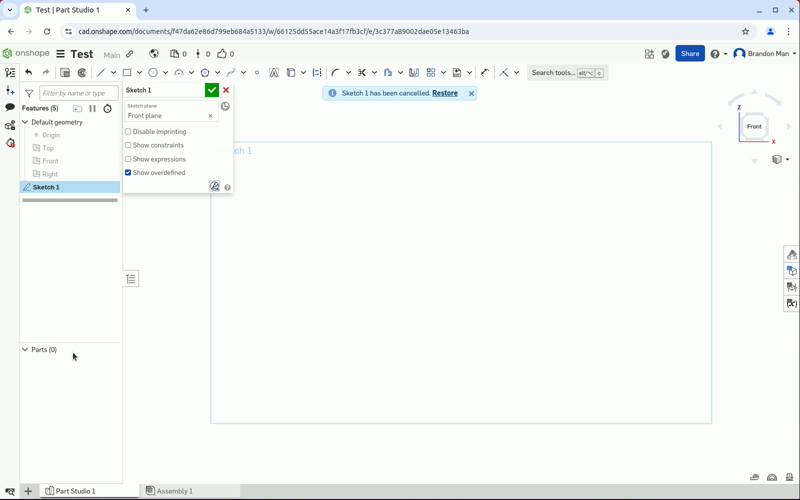
key(c)
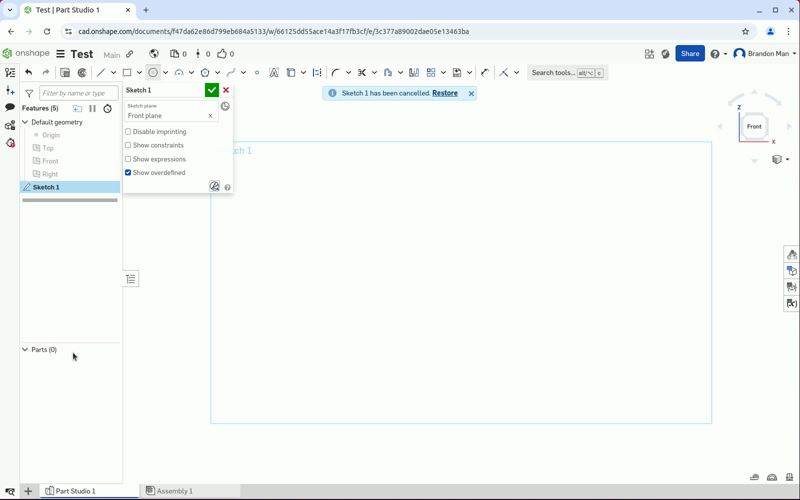
key_down(shift)
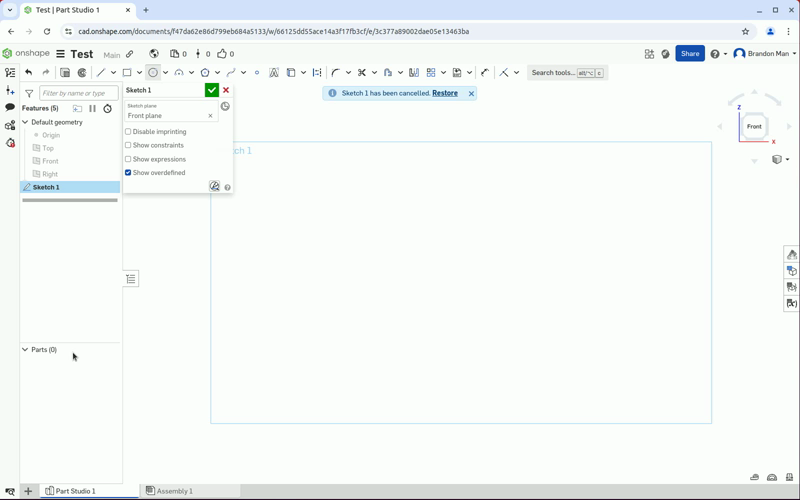
mouse_move(461, 282)
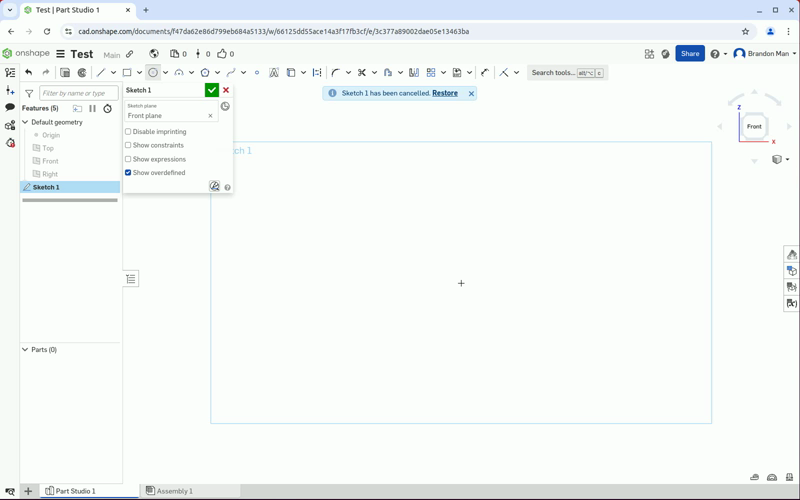
click(461, 282)
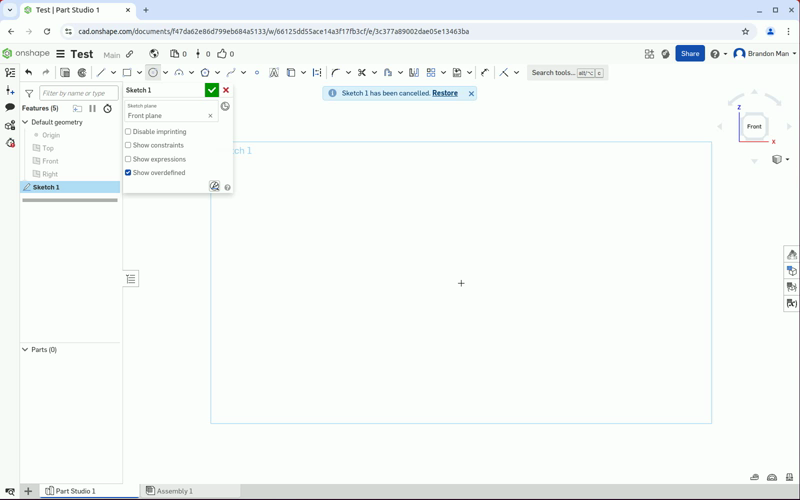
key_up(shift)
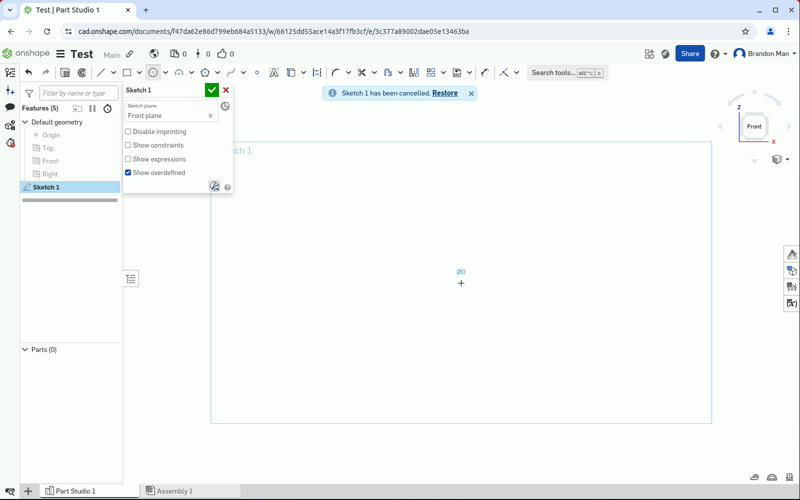
mouse_move(574, 282)
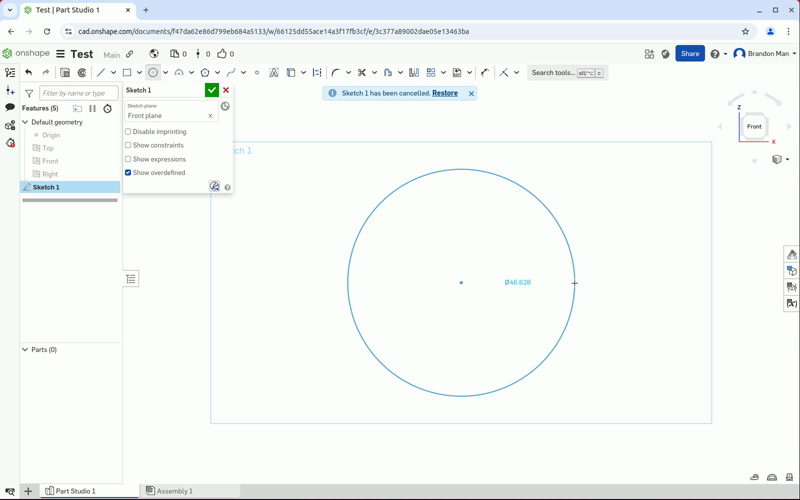
click(574, 282)
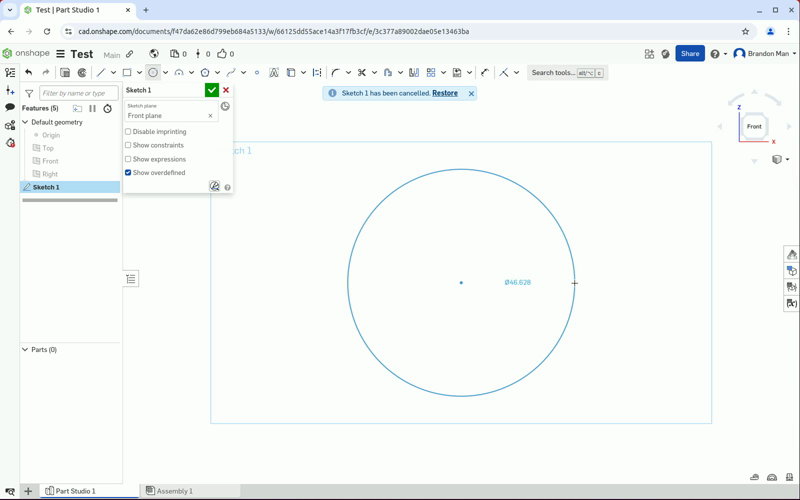
key(esc)
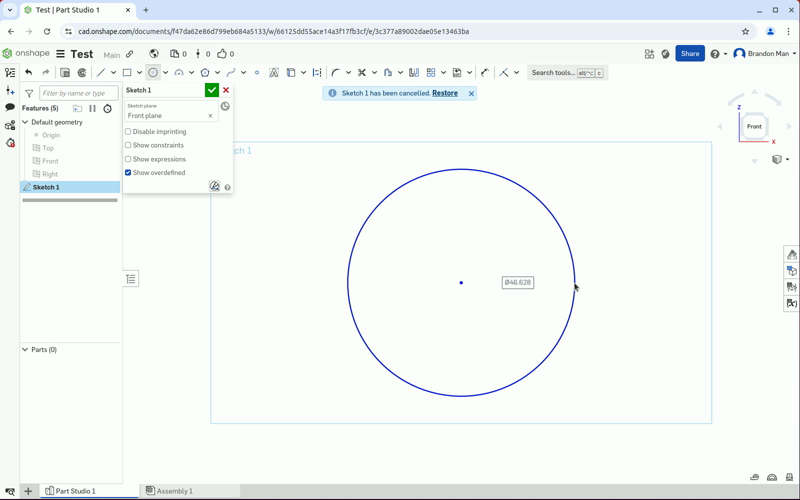
mouse_move(488, 283)
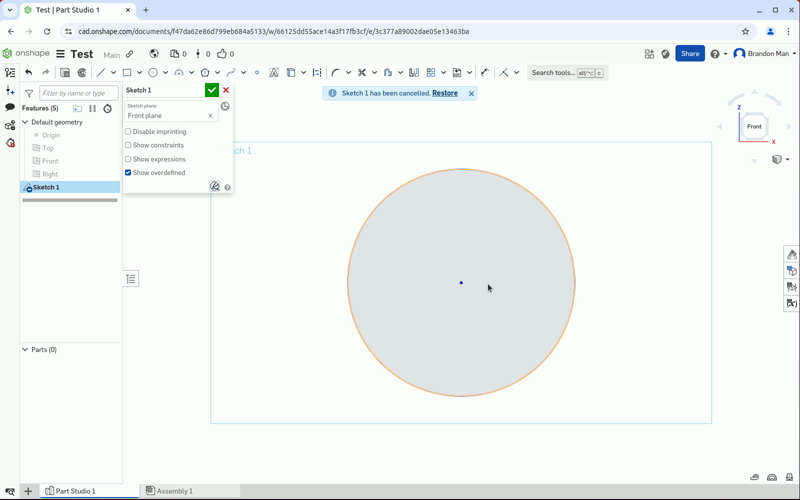
click(488, 283)
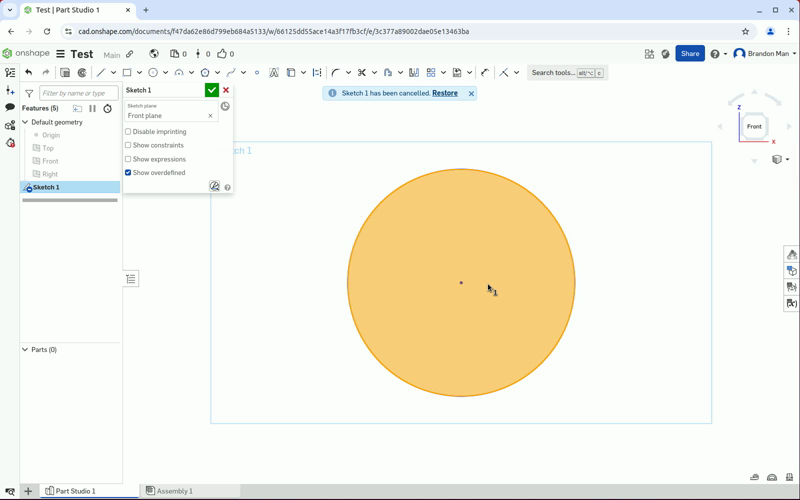
mouse_move(73, 352)
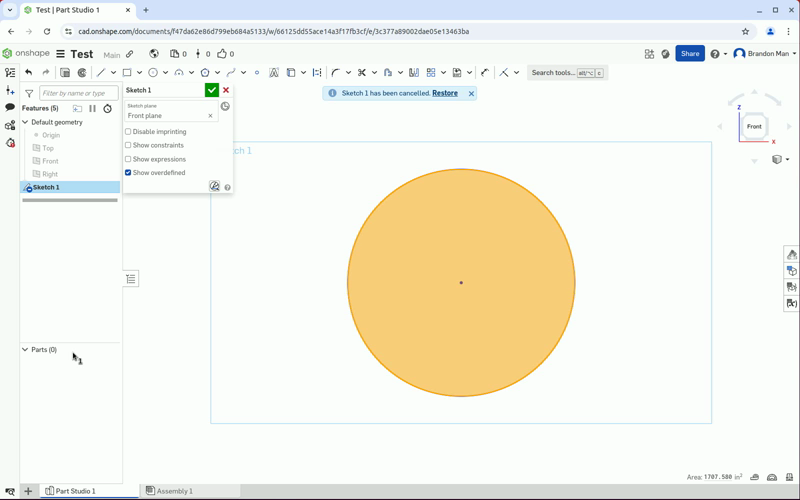
key(shift+y)
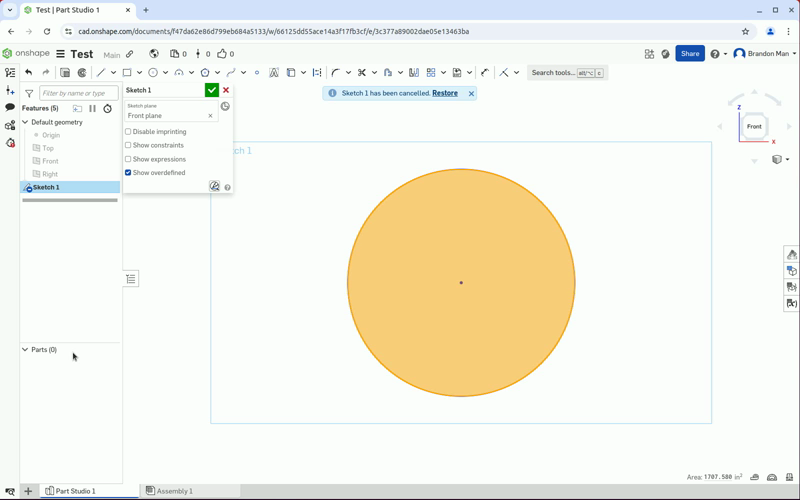
key(shift+e)
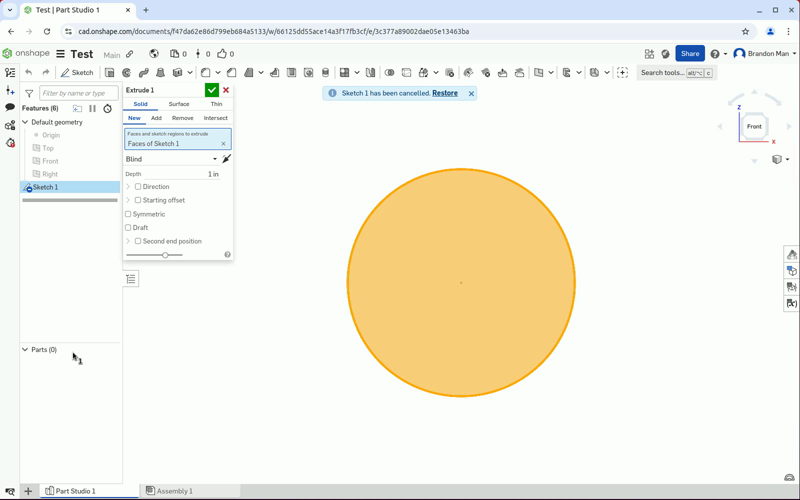
mouse_move(143, 106)
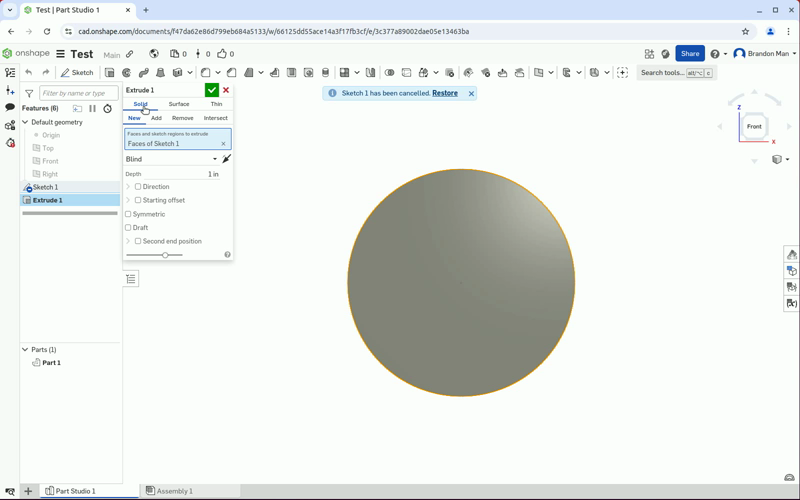
click(143, 106)
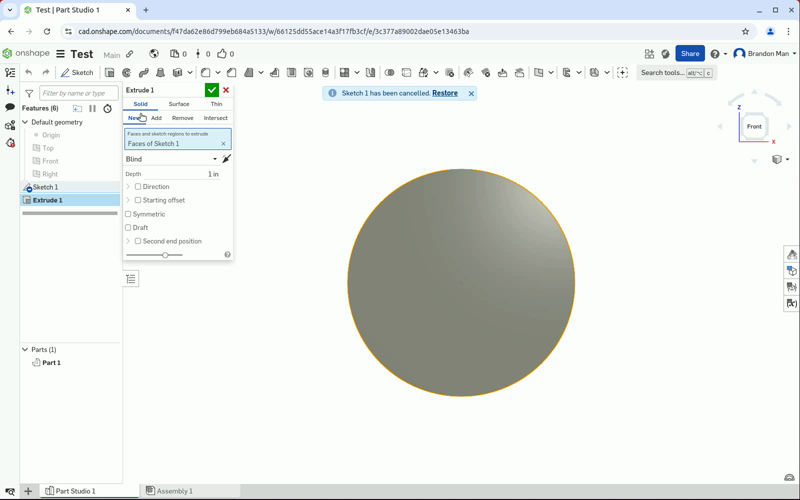
mouse_move(137, 120)
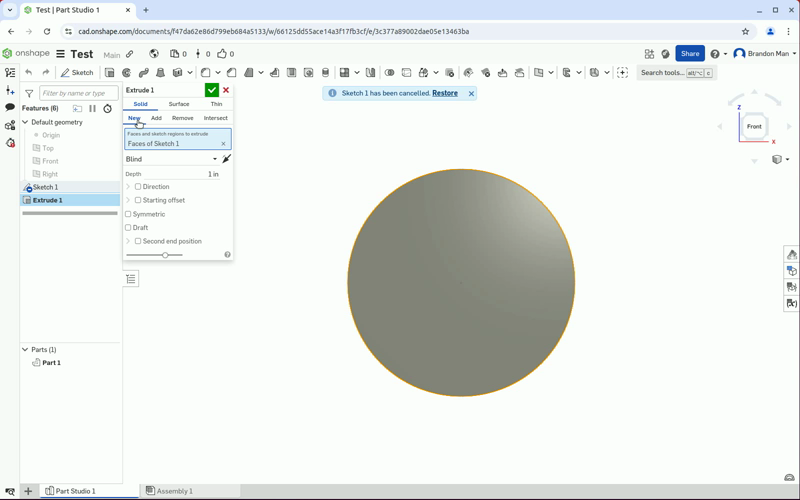
click(137, 120)
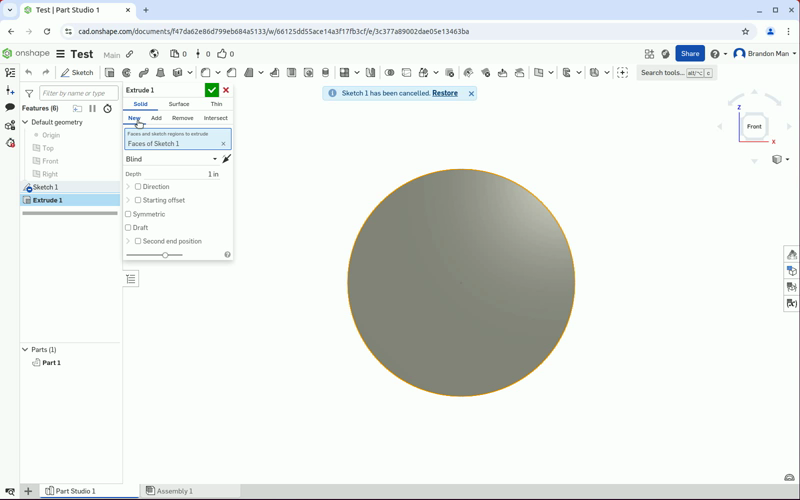
key(tab, 4)
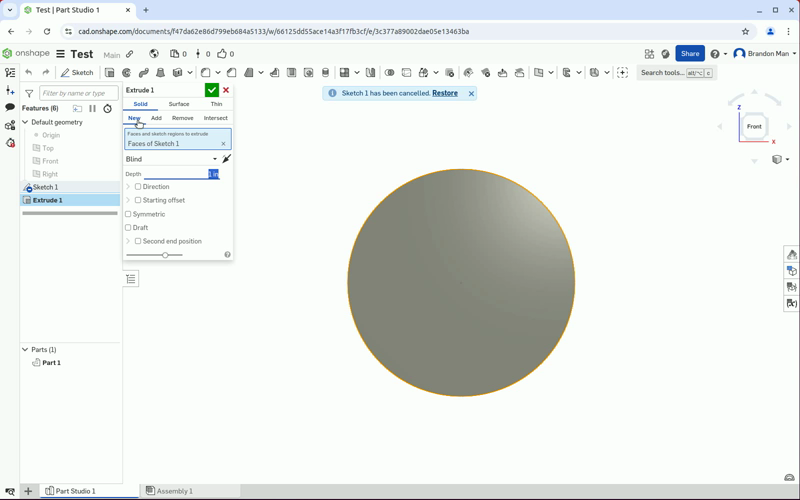
text(12.758)
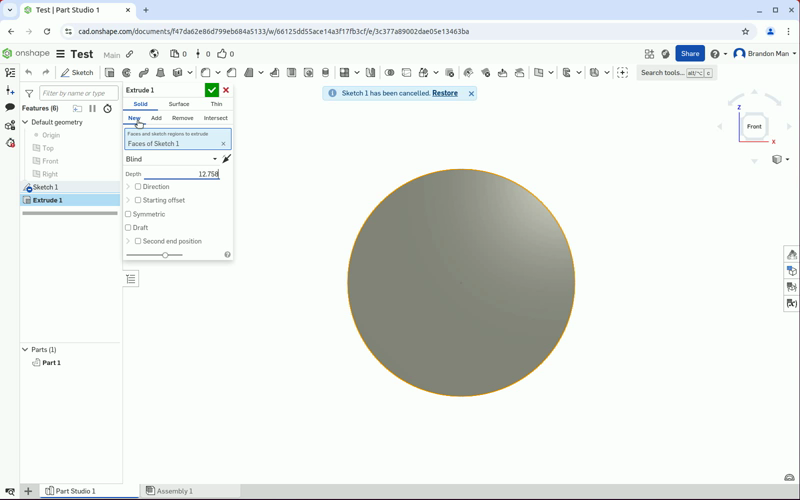
key(enter)
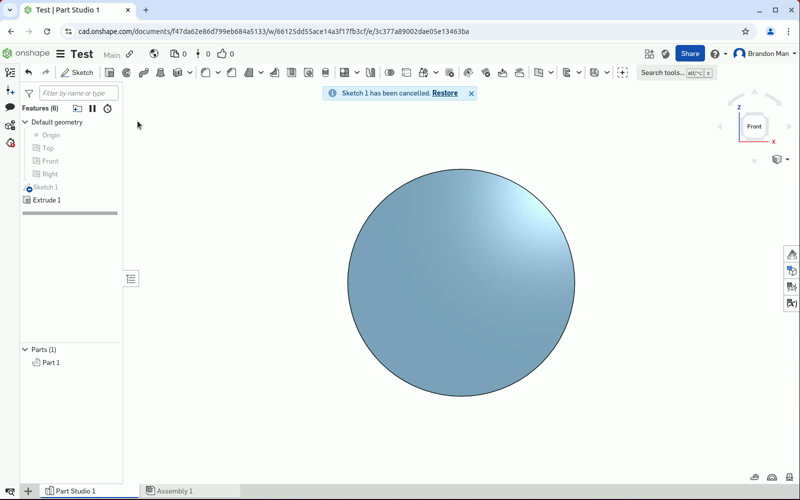
key(shift+h)
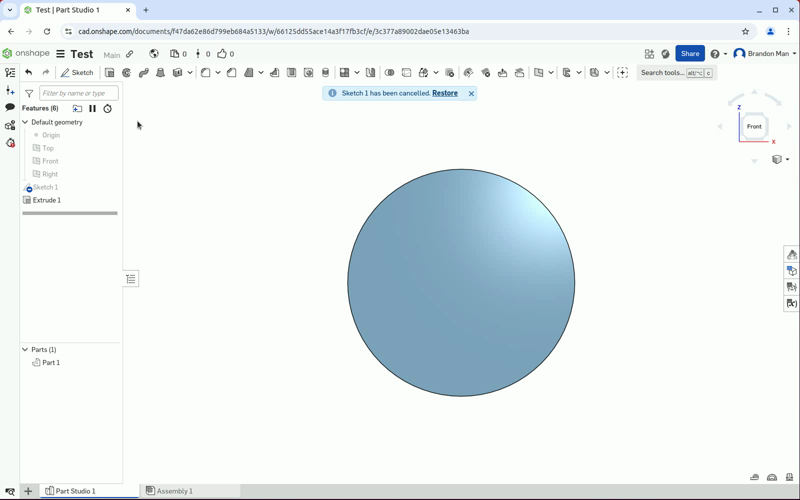
key(shift+h)
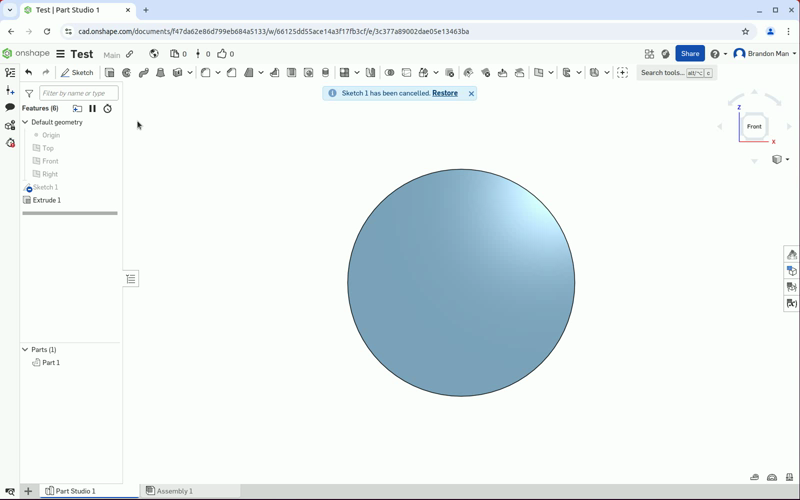
mouse_move(73, 189)
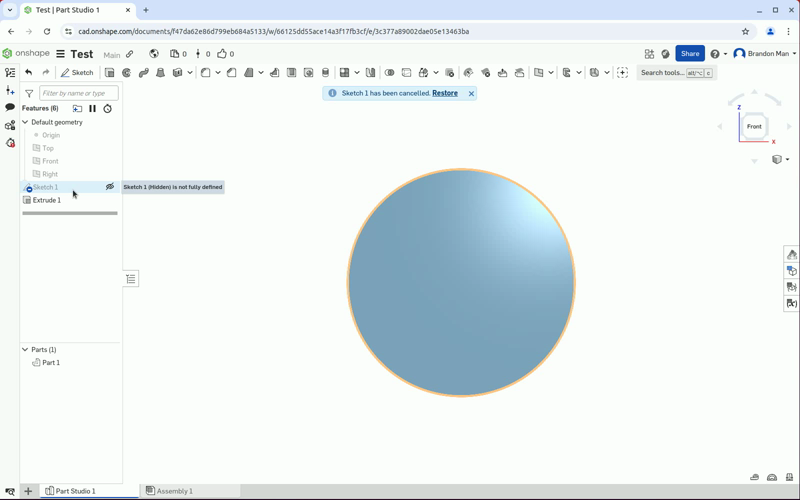
click(73, 189)
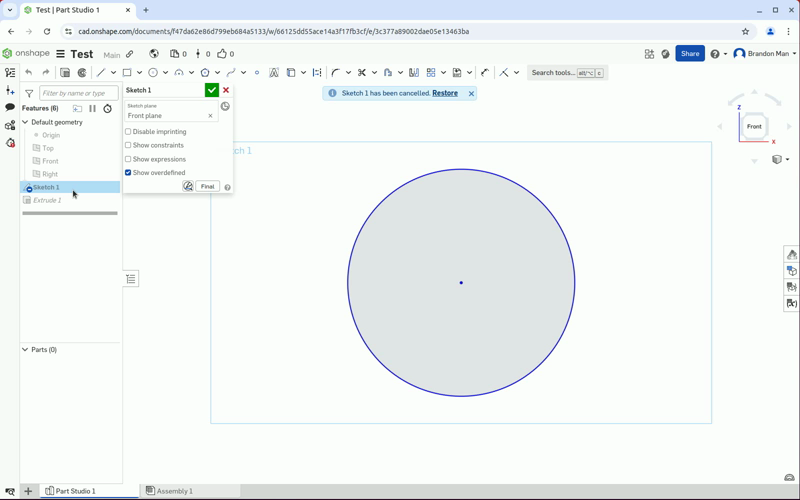
mouse_move(229, 92)
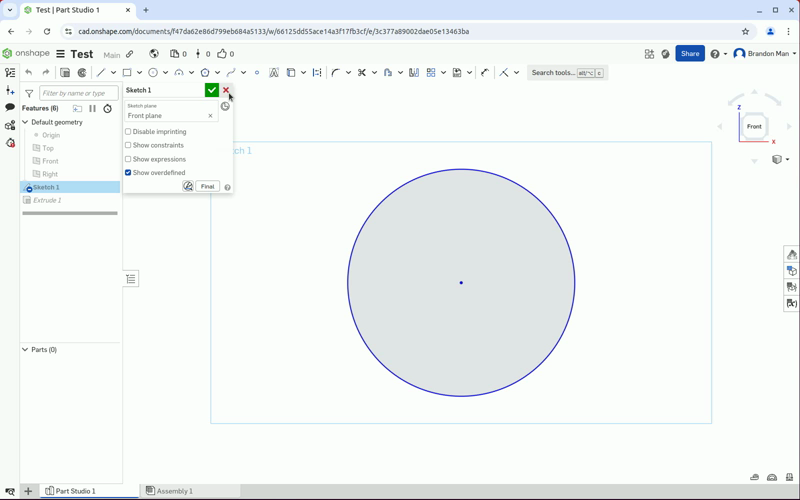
click(229, 92)
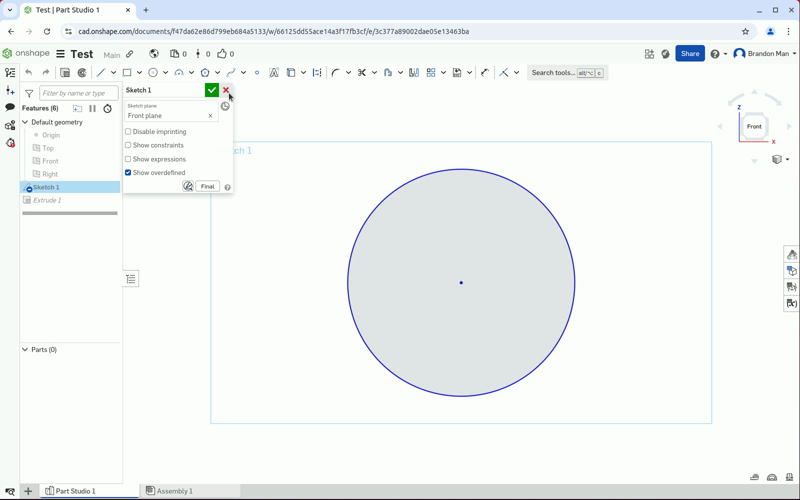
key(shift+s)
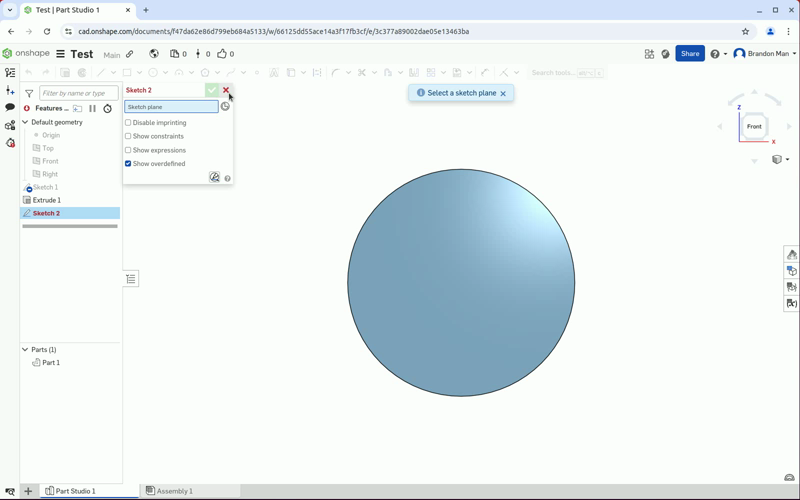
mouse_move(73, 163)
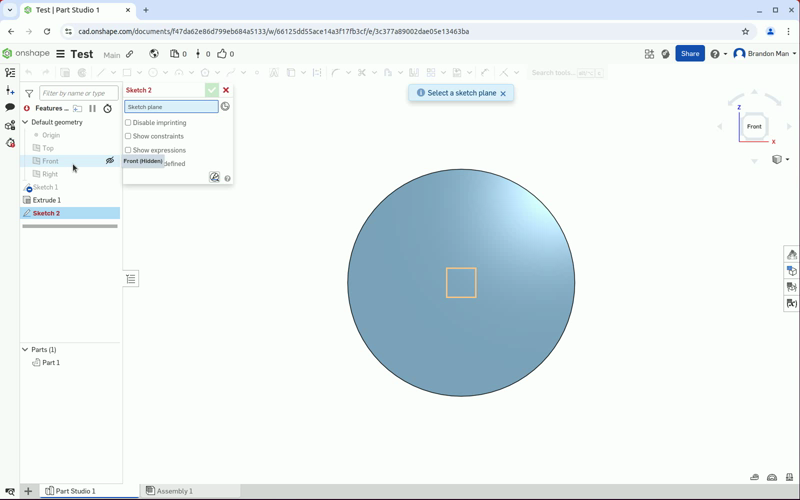
click(73, 163)
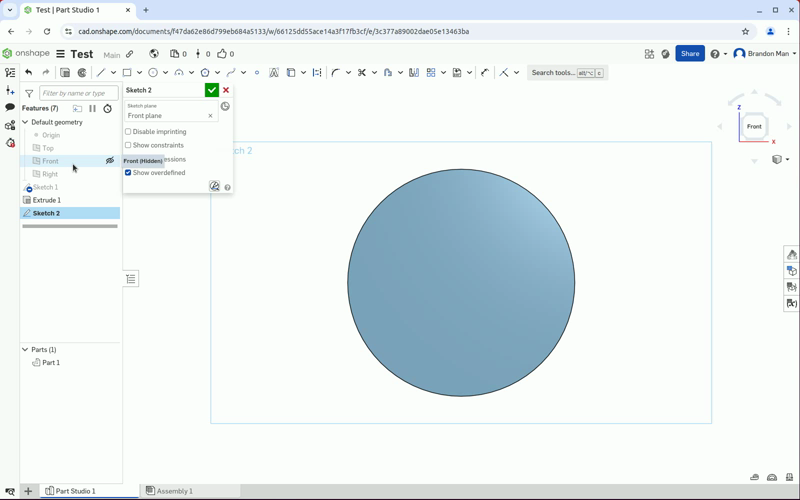
mouse_move(73, 352)
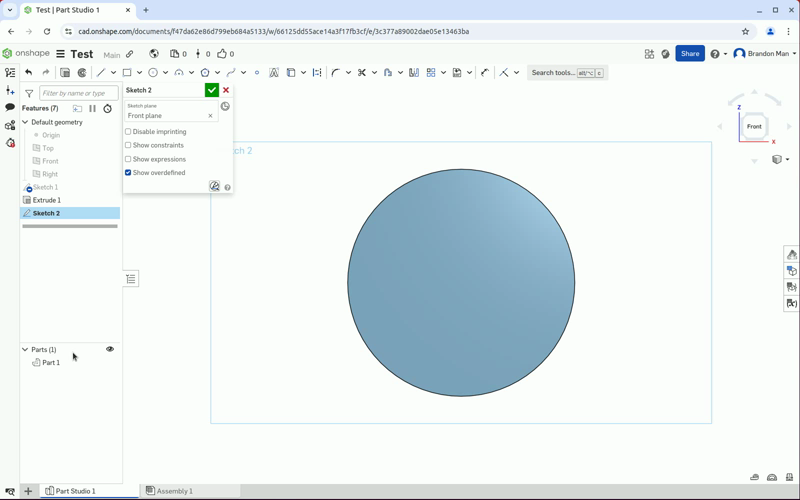
key(y)
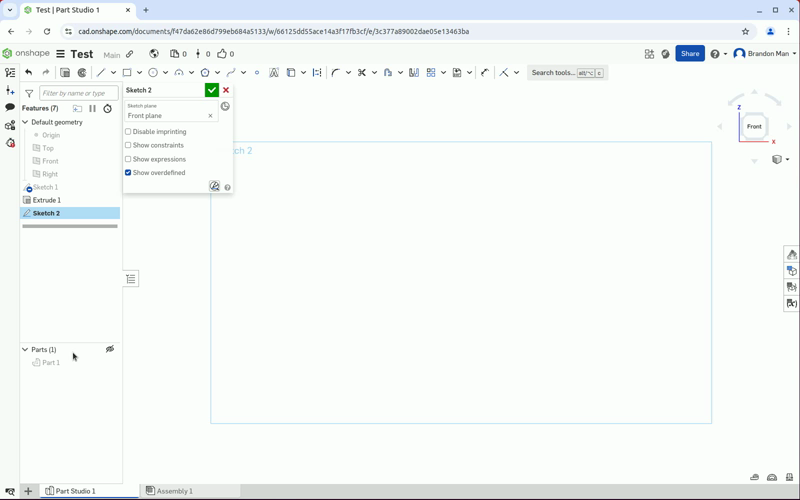
key(l)
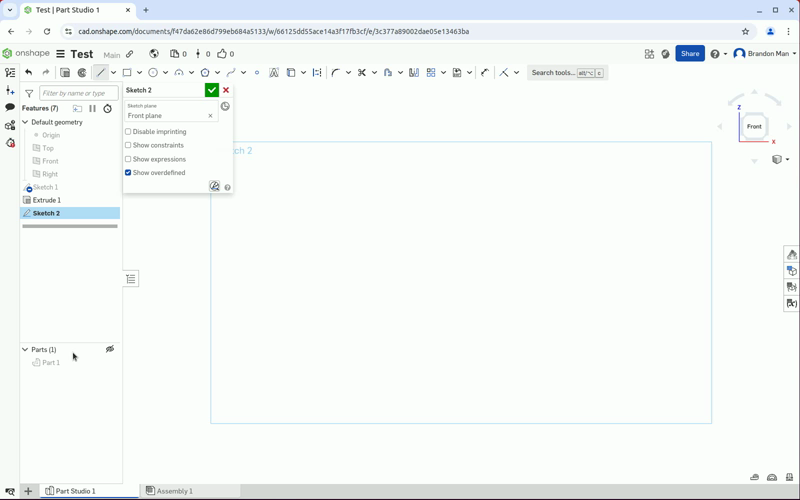
key_down(shift)
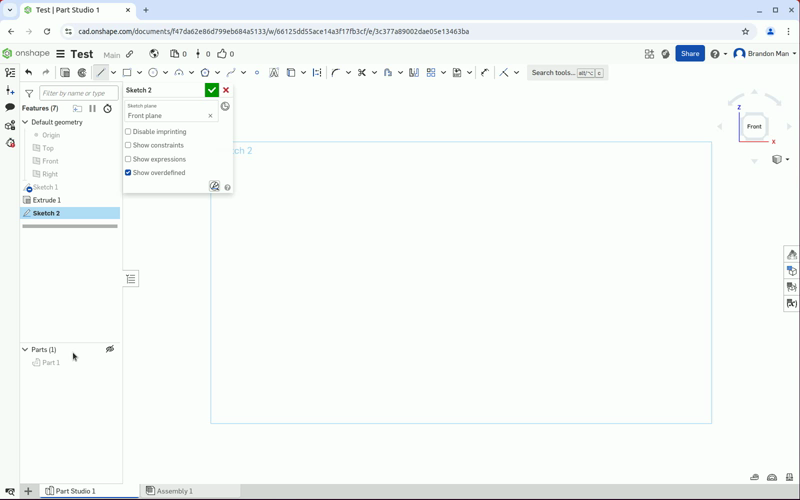
mouse_move(441, 293)
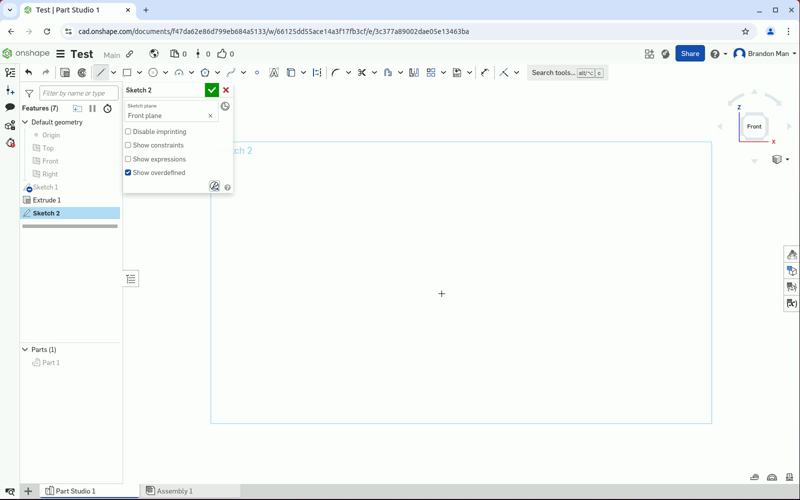
click(441, 293)
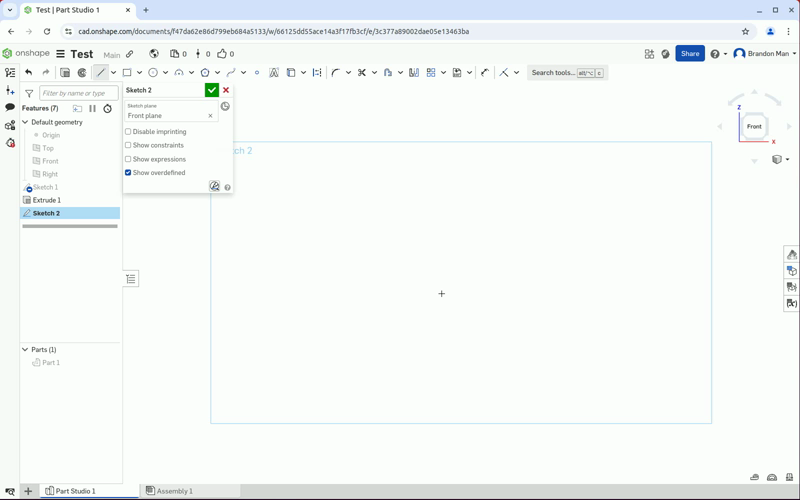
key_up(shift)
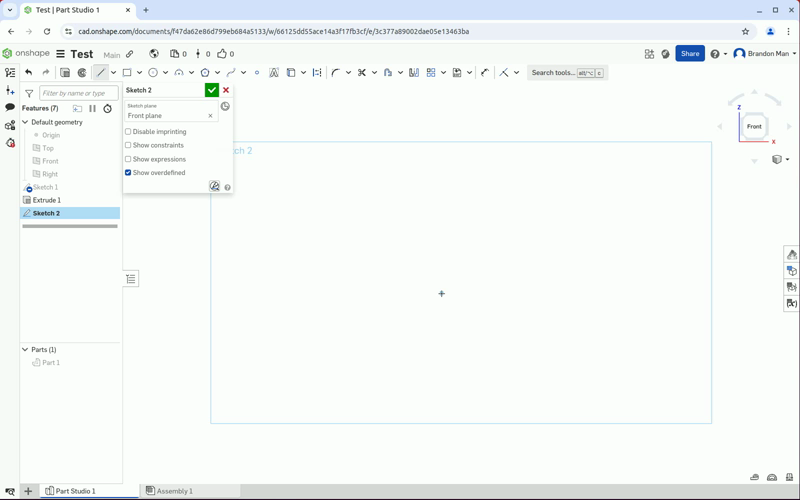
key_down(shift)
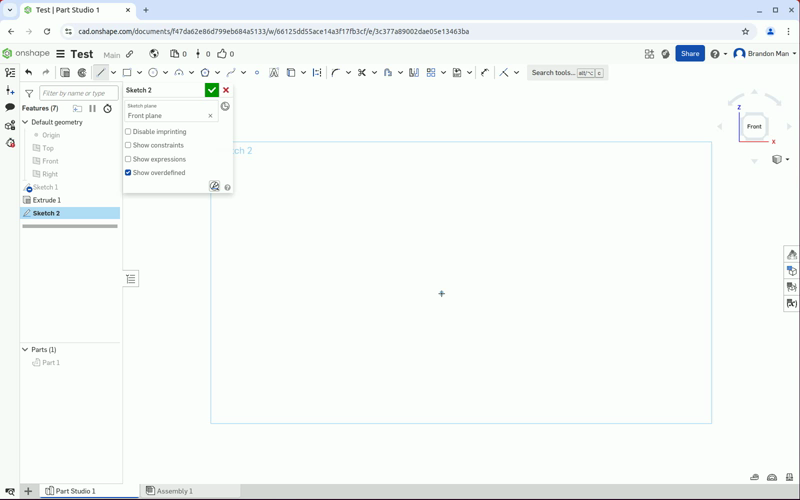
mouse_move(471, 293)
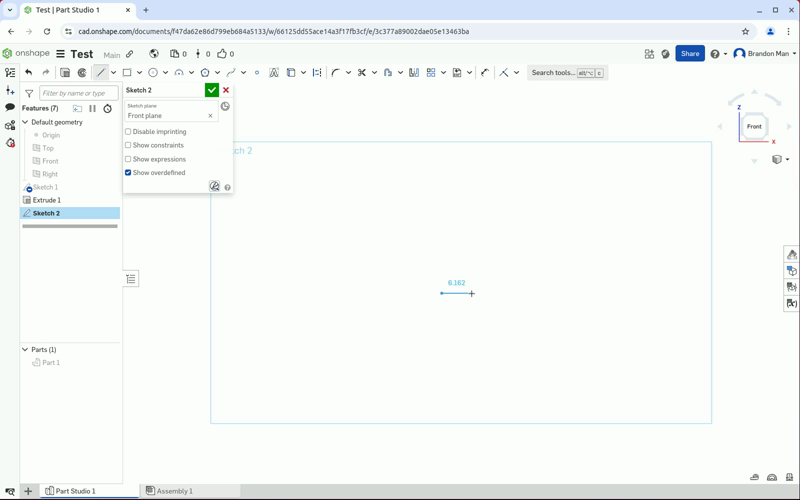
mouse_move(480, 293)
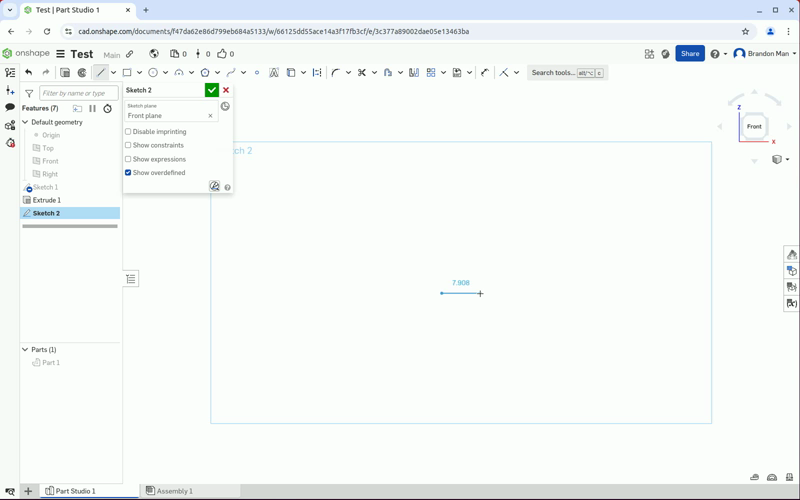
click(480, 293)
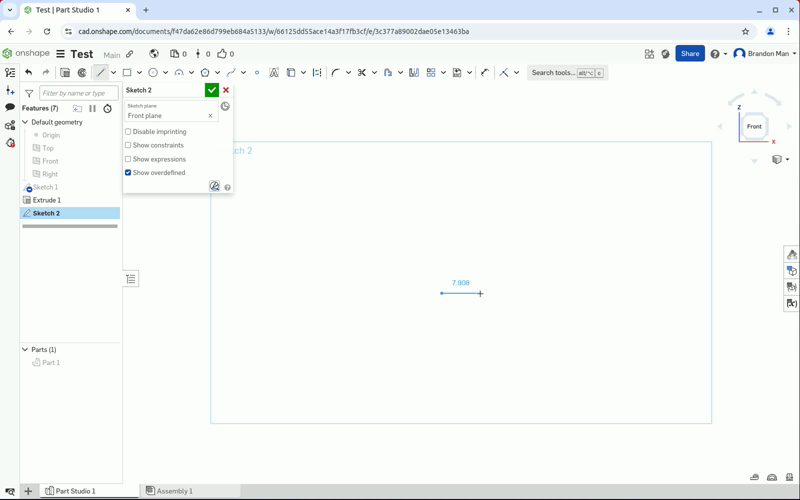
key_up(shift)
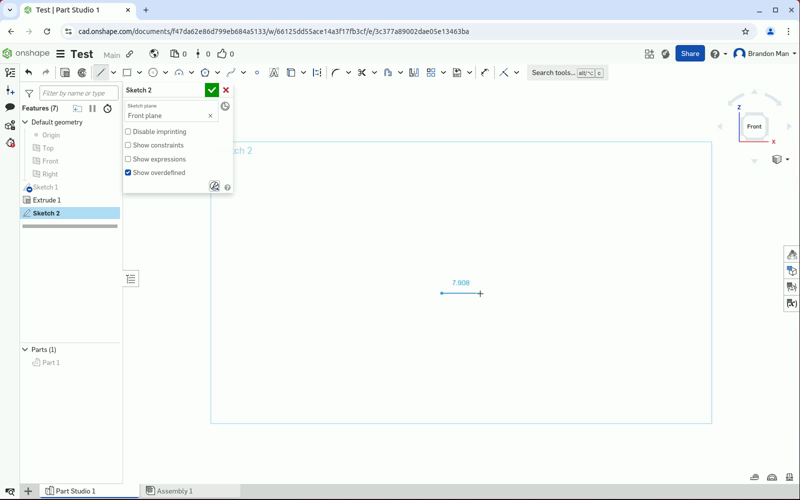
key_down(shift)
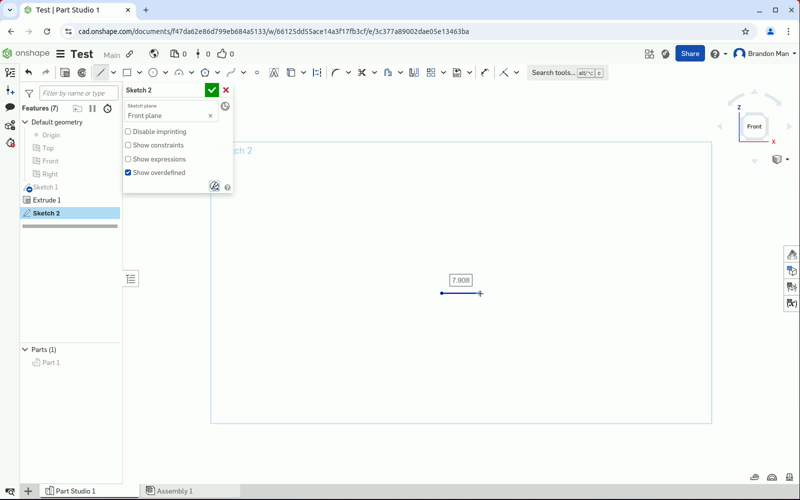
mouse_move(510, 293)
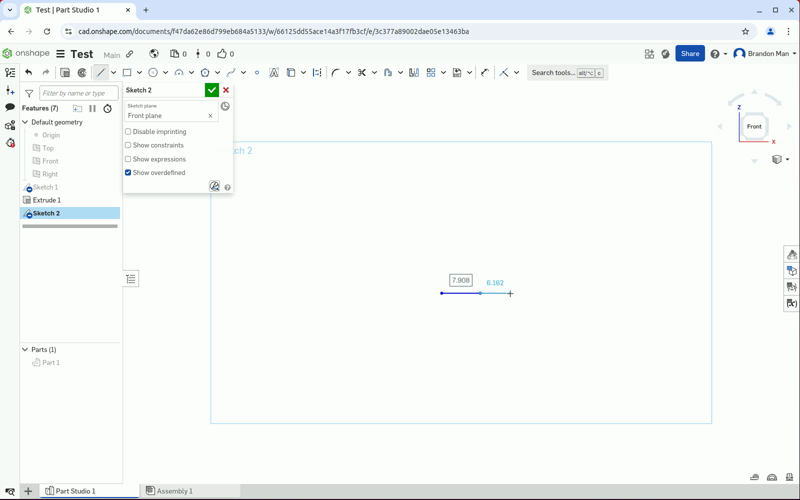
mouse_move(480, 271)
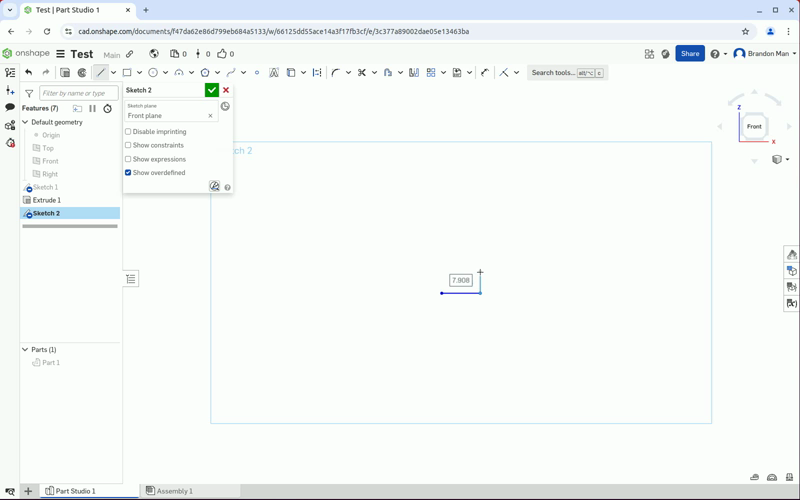
click(480, 271)
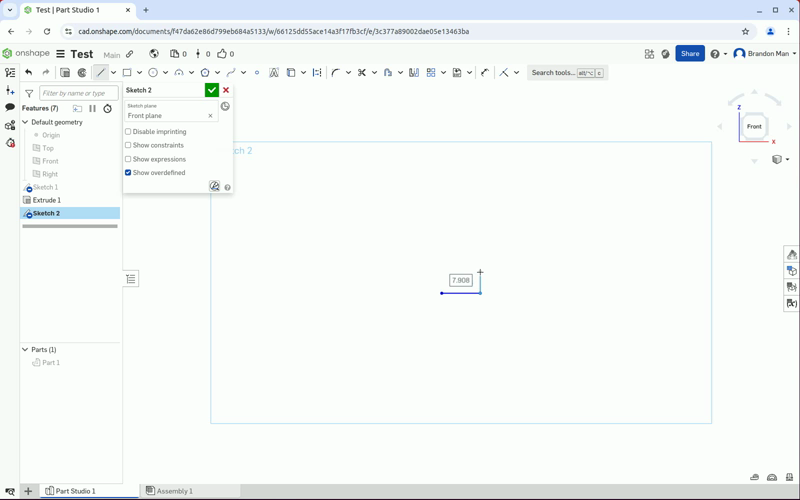
key_up(shift)
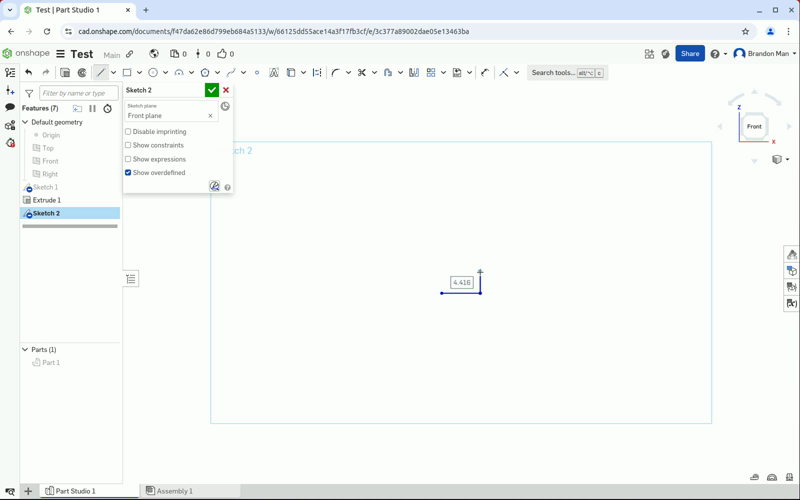
key_down(shift)
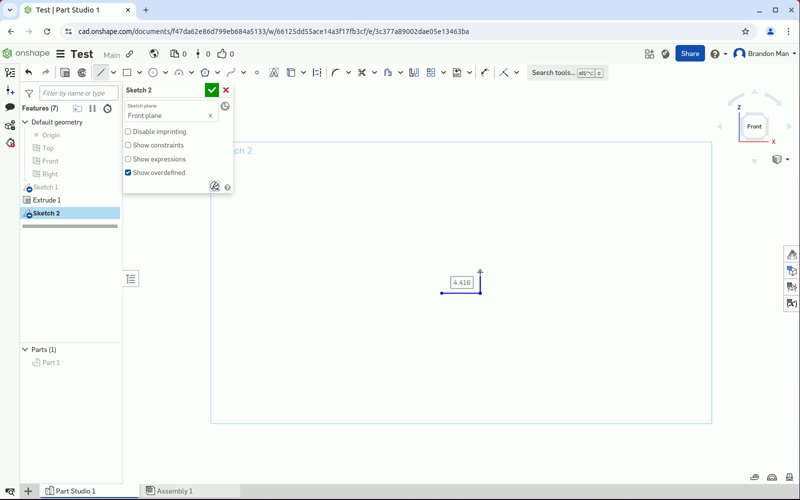
mouse_move(510, 271)
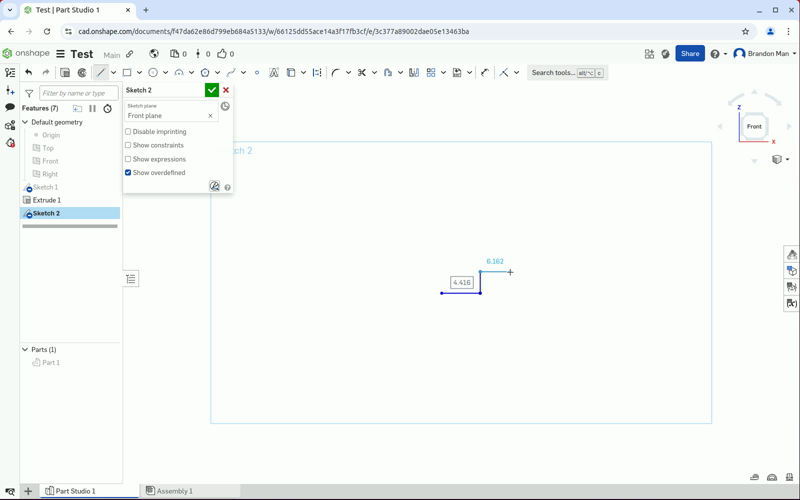
mouse_move(441, 271)
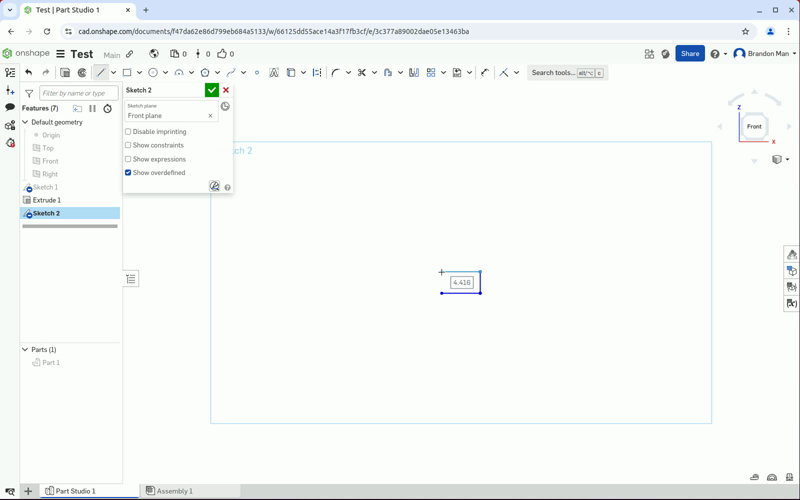
click(441, 271)
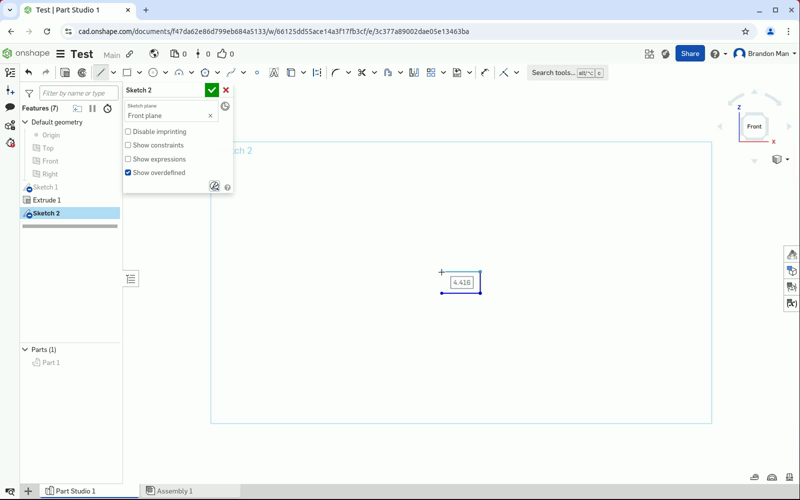
key_up(shift)
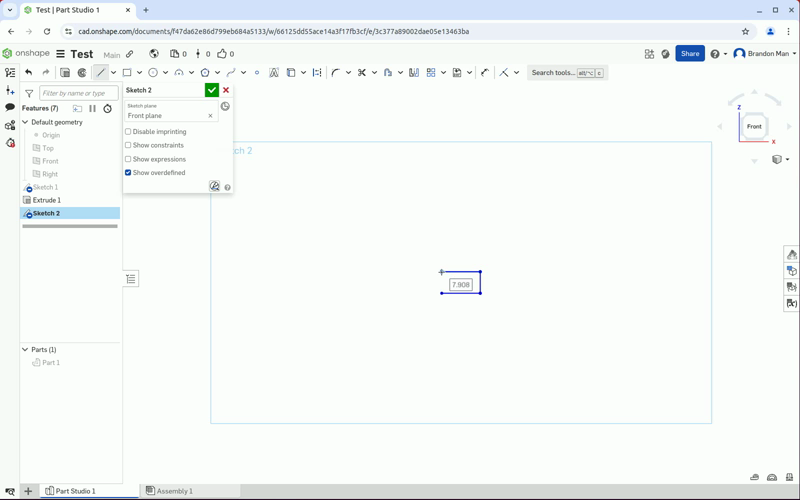
mouse_move(471, 271)
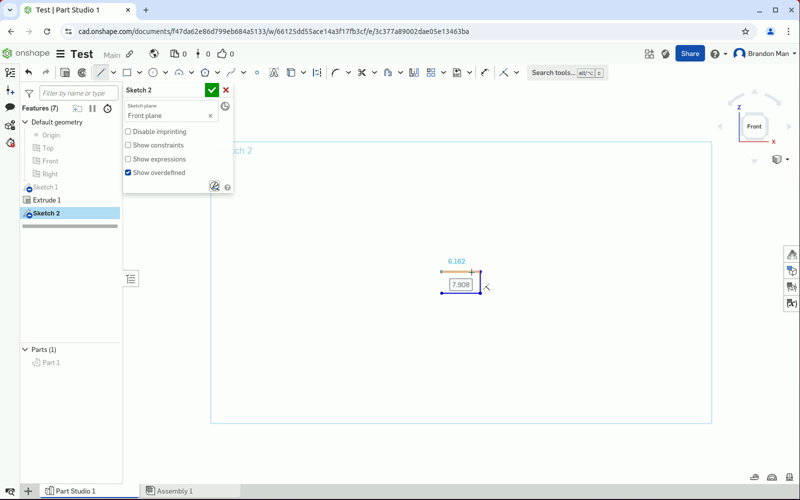
key_down(shift)
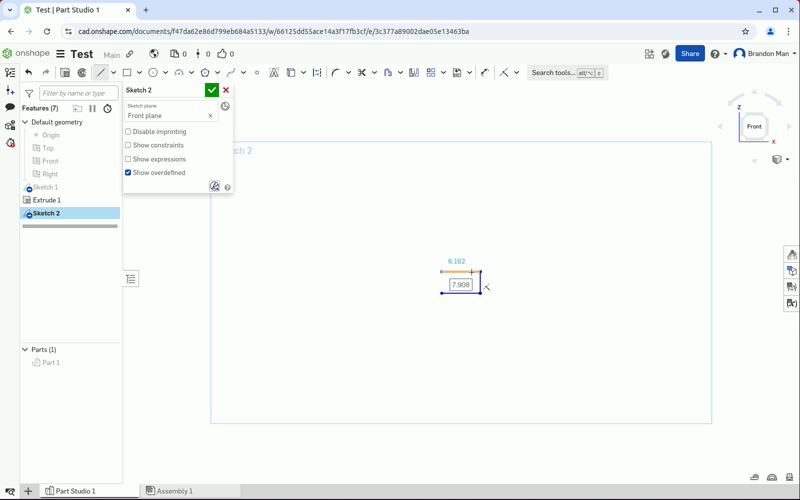
mouse_move(441, 293)
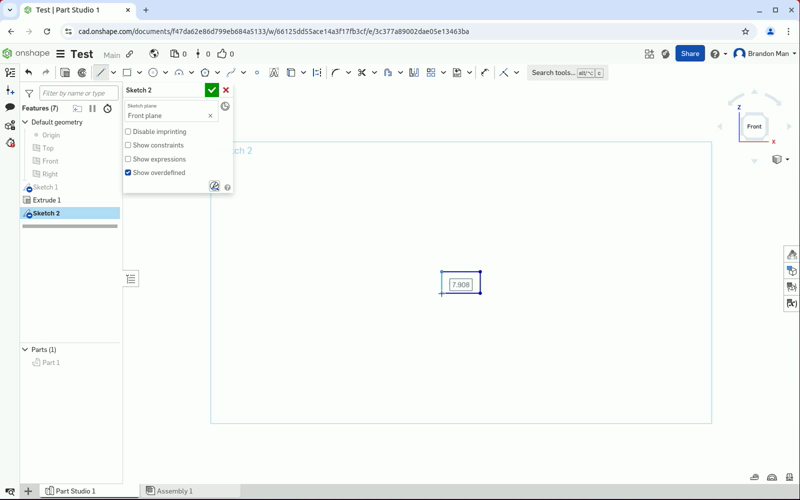
key_up(shift)
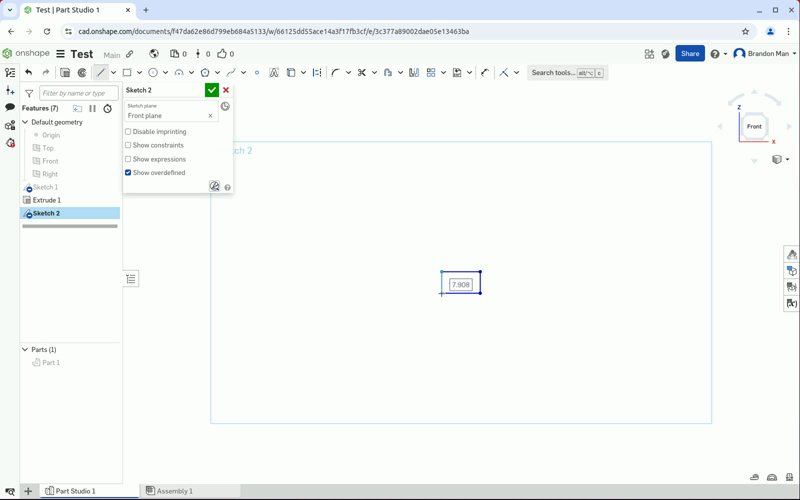
click(441, 293)
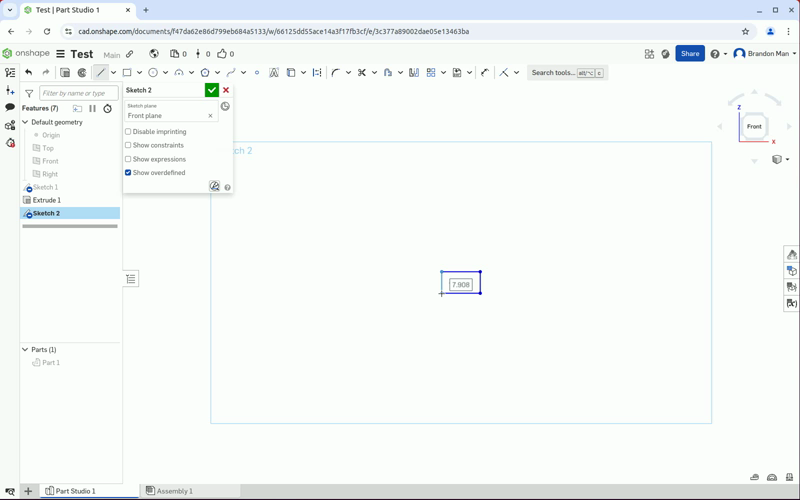
key(esc)
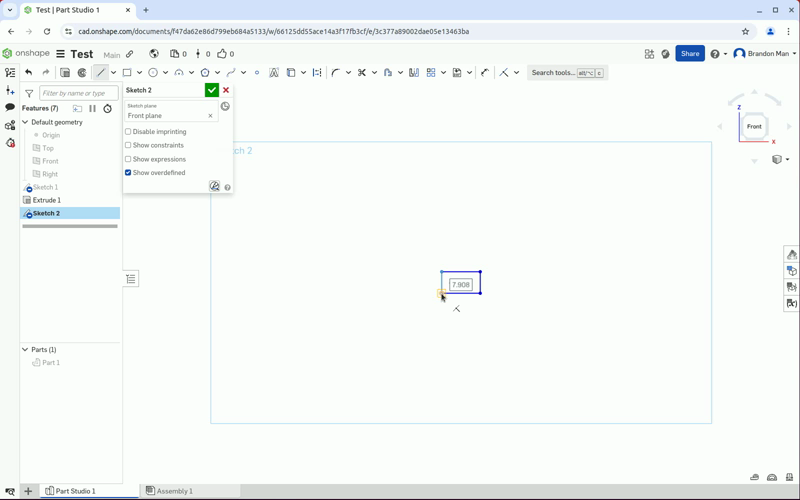
mouse_move(461, 272)
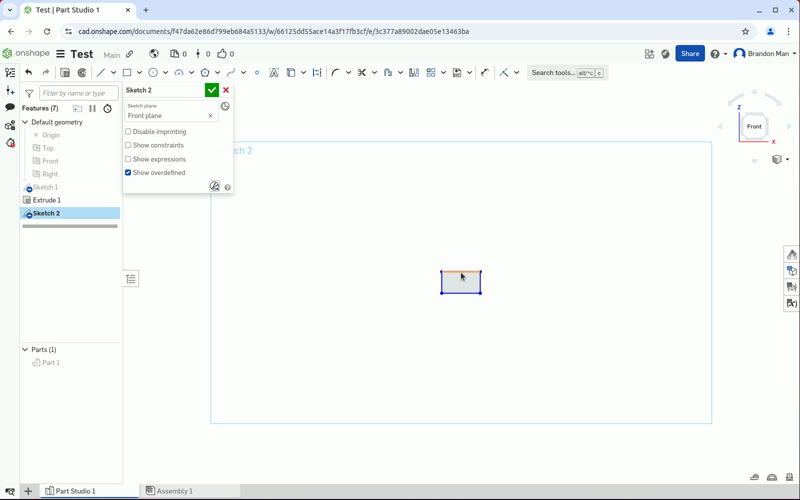
scroll(6)
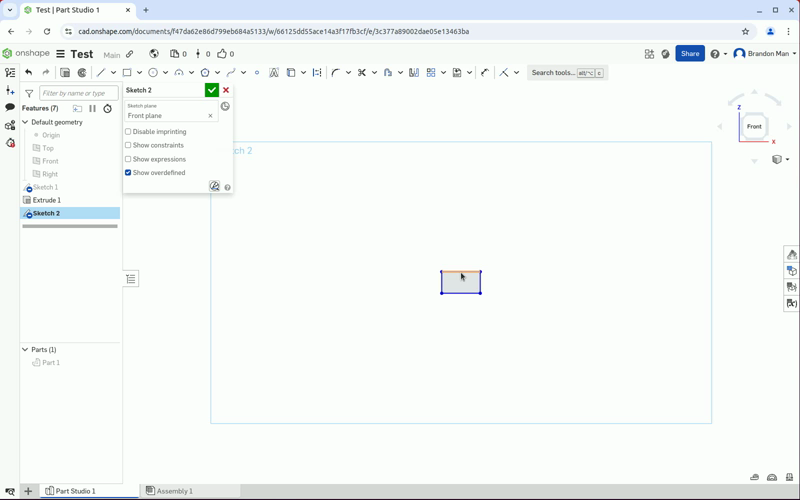
scroll(6)
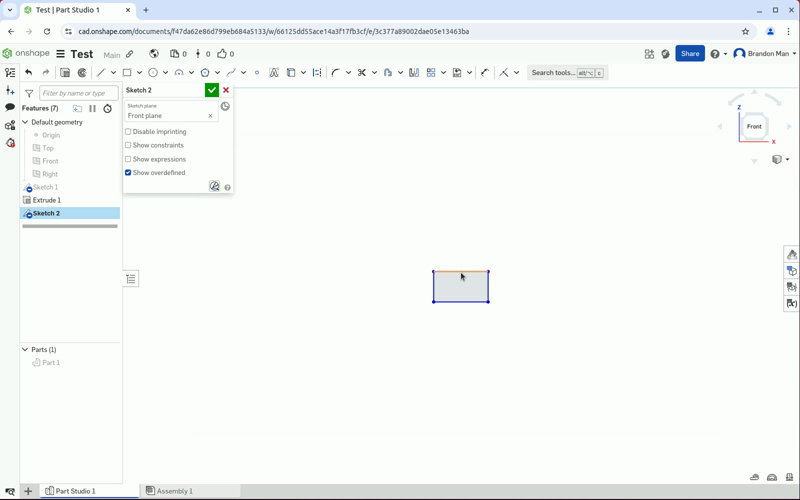
scroll(6)
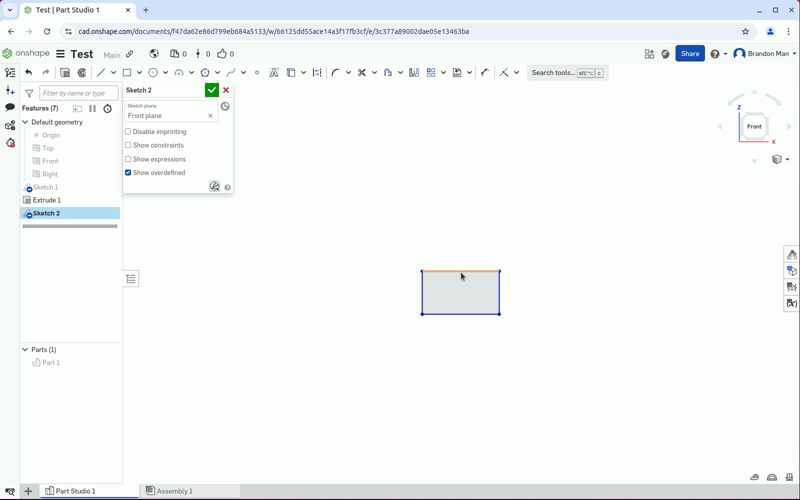
scroll(6)
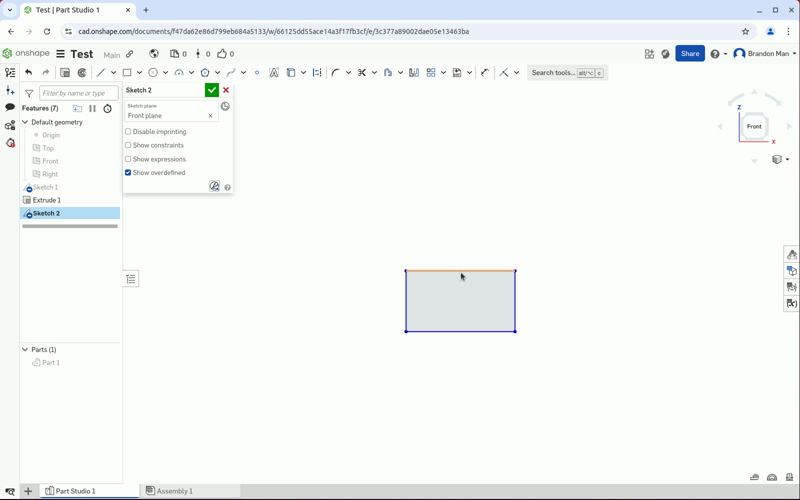
scroll(6)
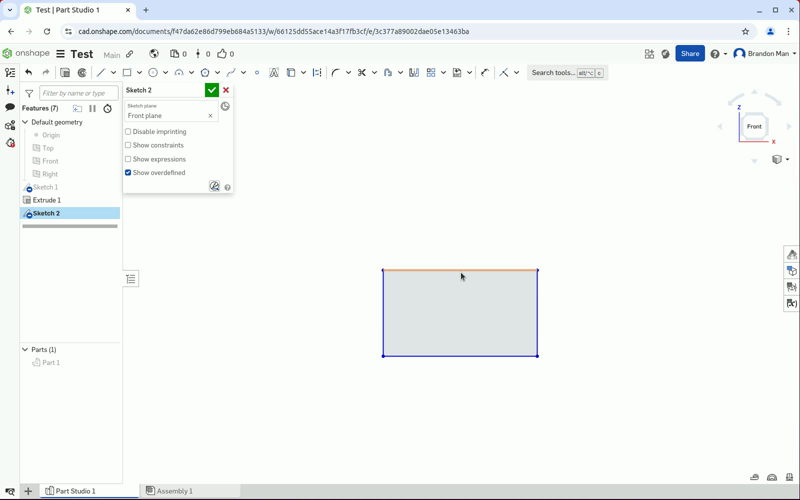
scroll(6)
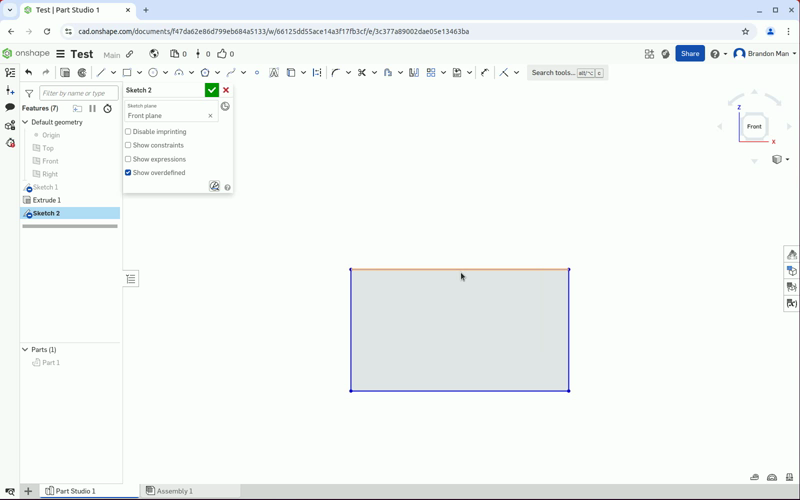
scroll(6)
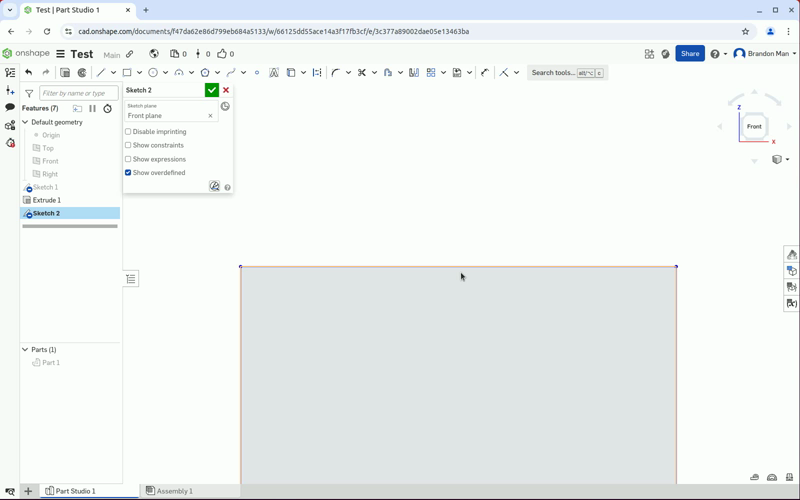
click(461, 272)
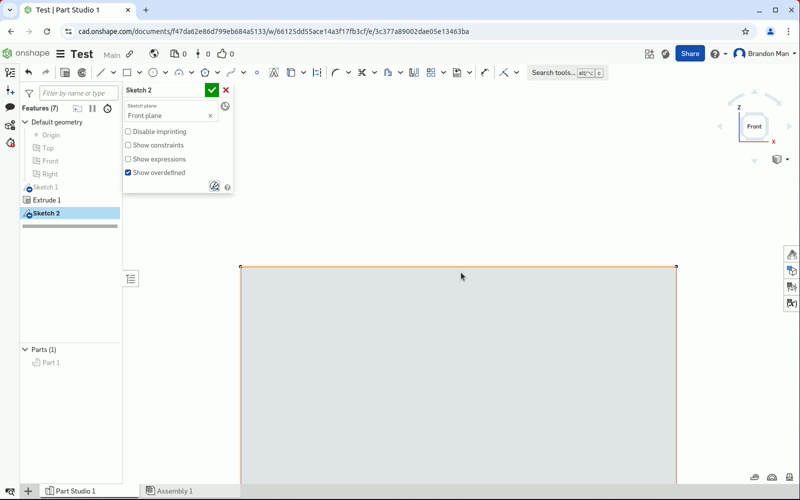
scroll(-6)
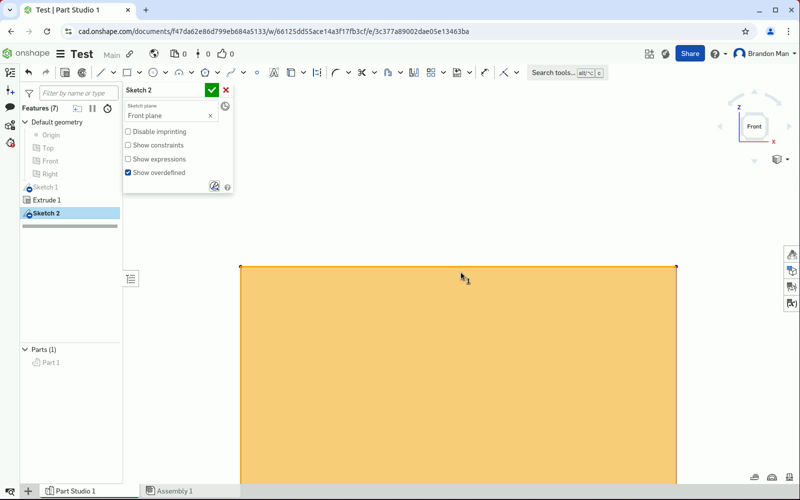
scroll(-6)
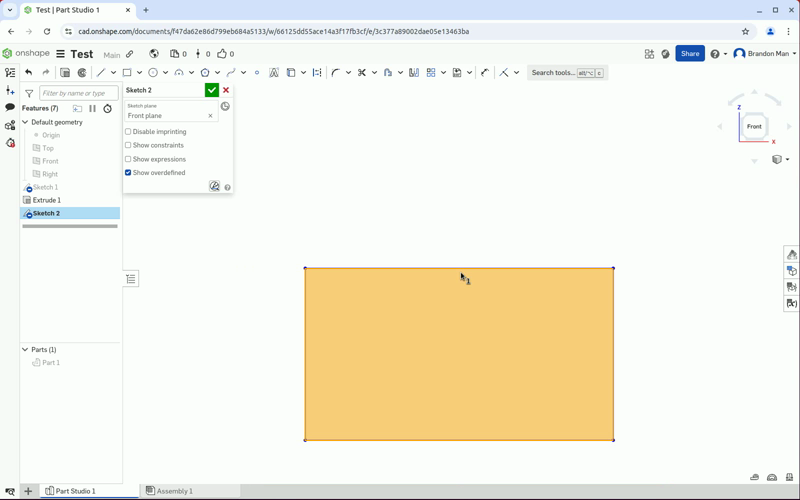
scroll(-6)
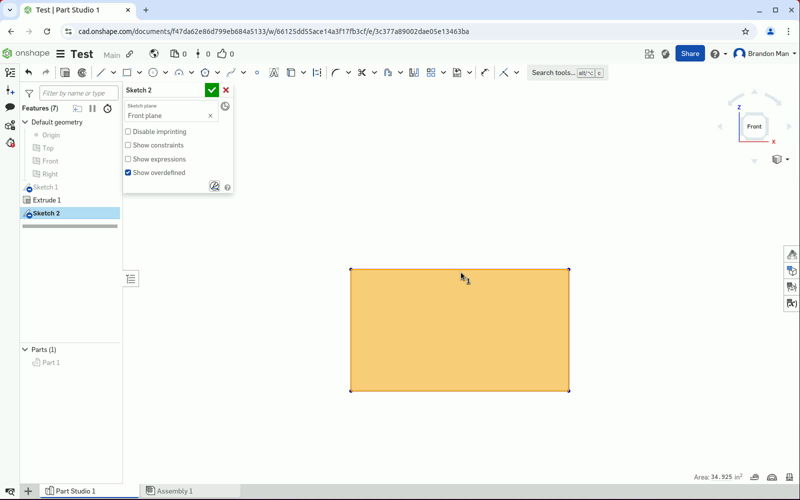
scroll(-6)
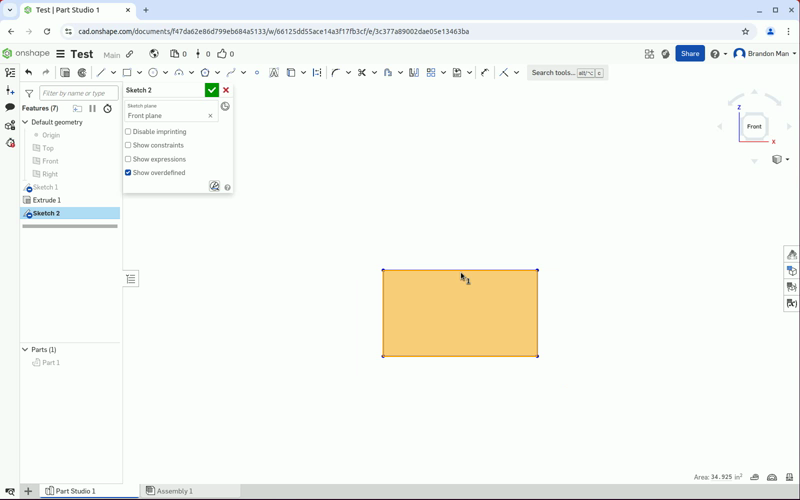
scroll(-6)
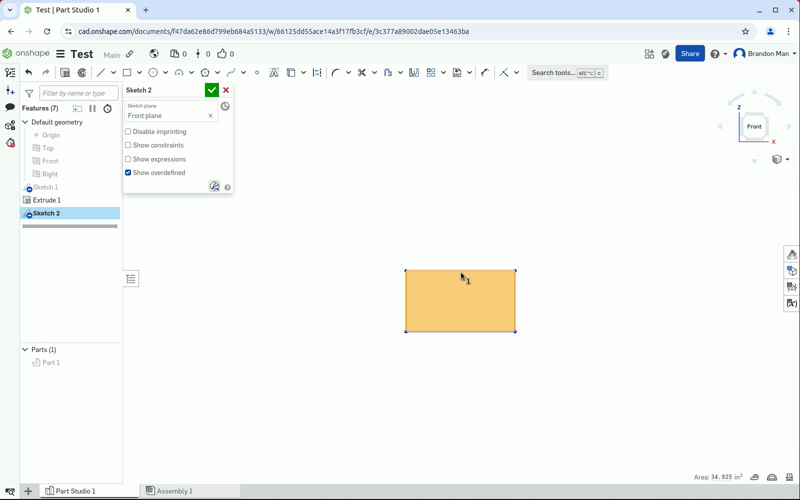
scroll(-6)
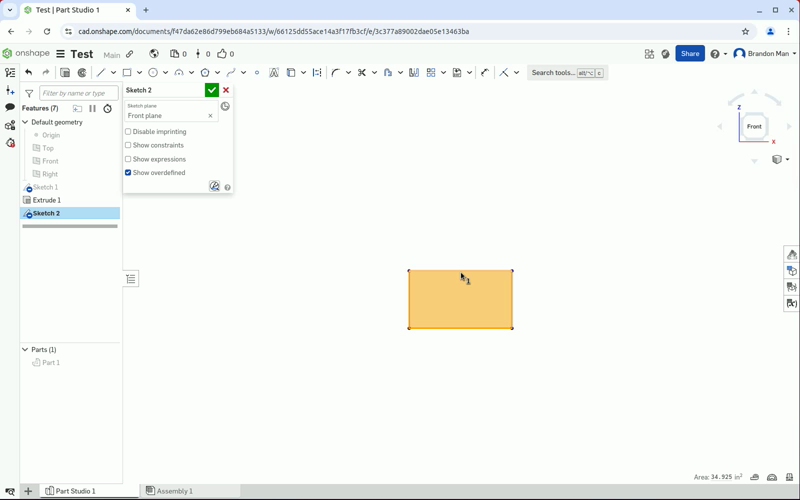
scroll(-6)
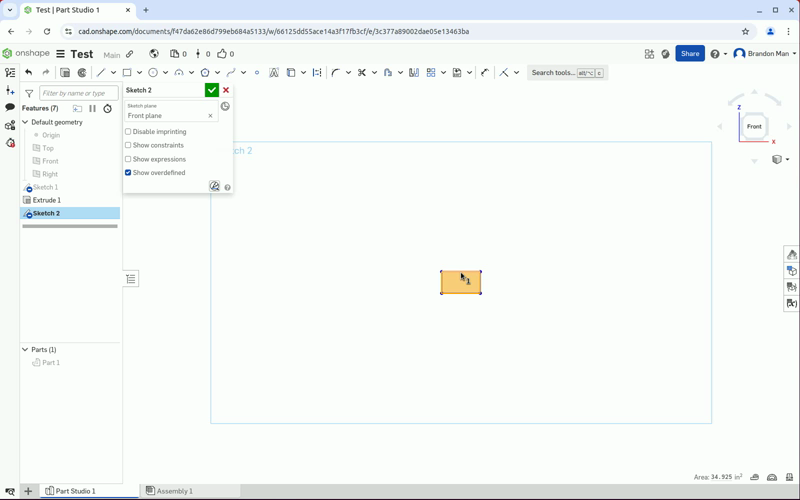
mouse_move(73, 352)
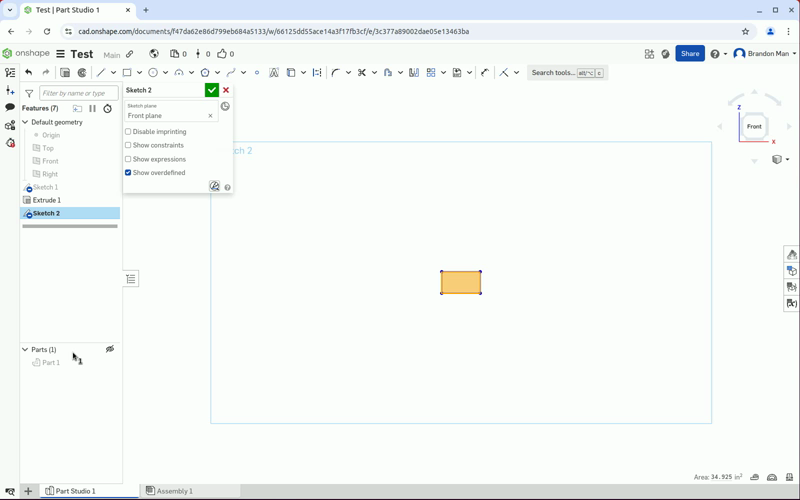
key(shift+y)
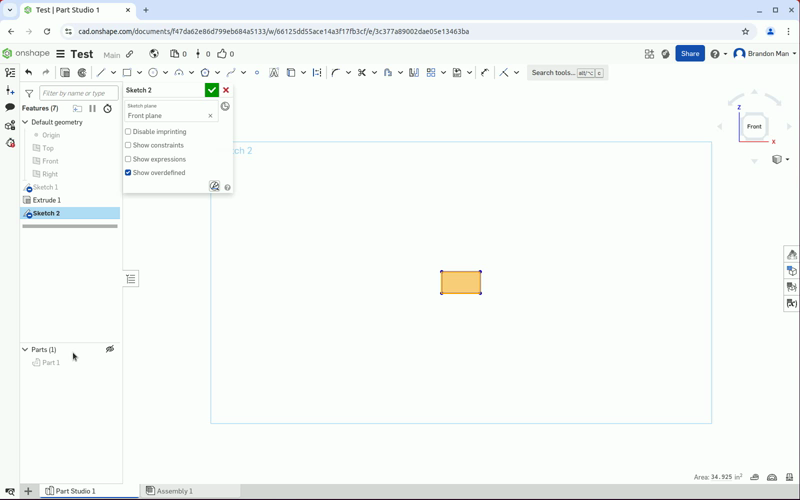
key(shift+e)
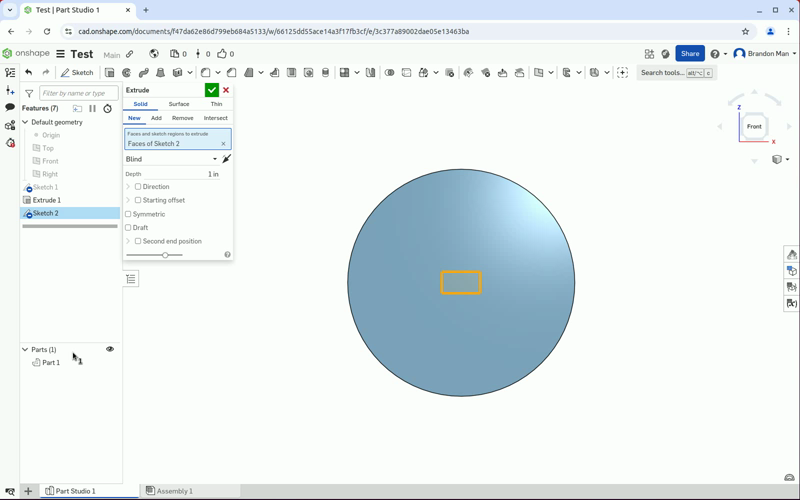
mouse_move(143, 106)
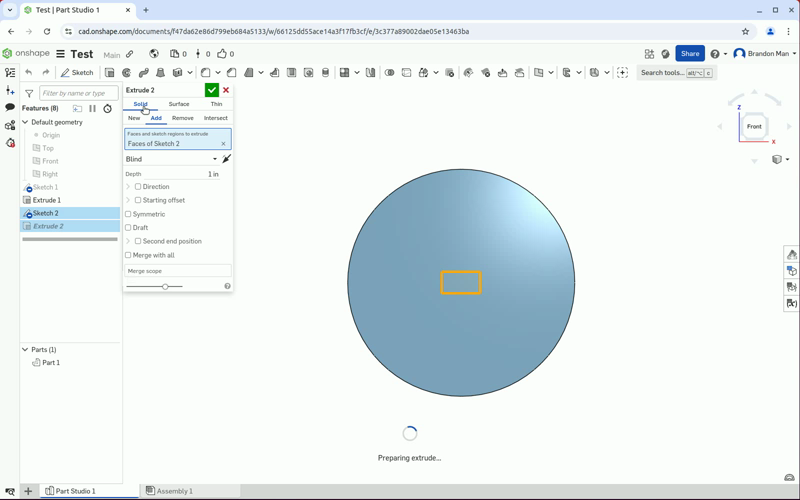
click(143, 106)
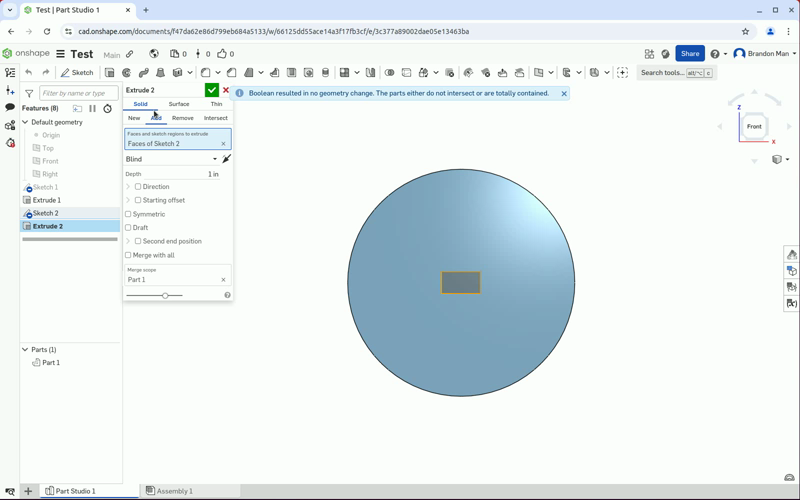
mouse_move(186, 120)
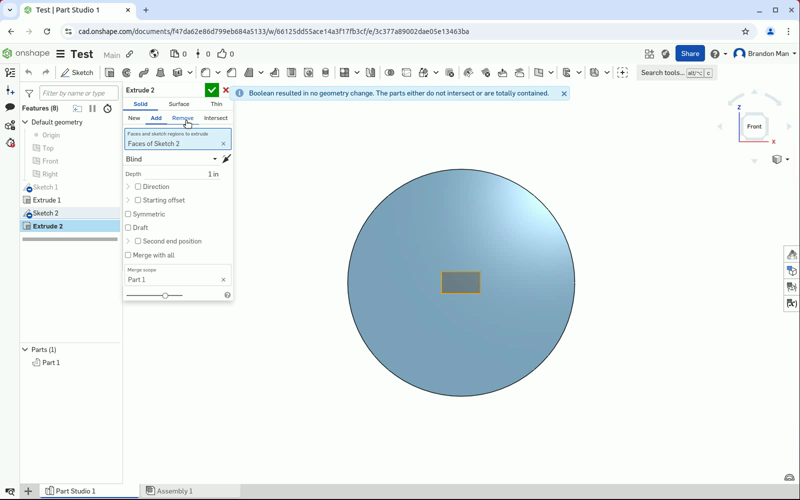
click(186, 120)
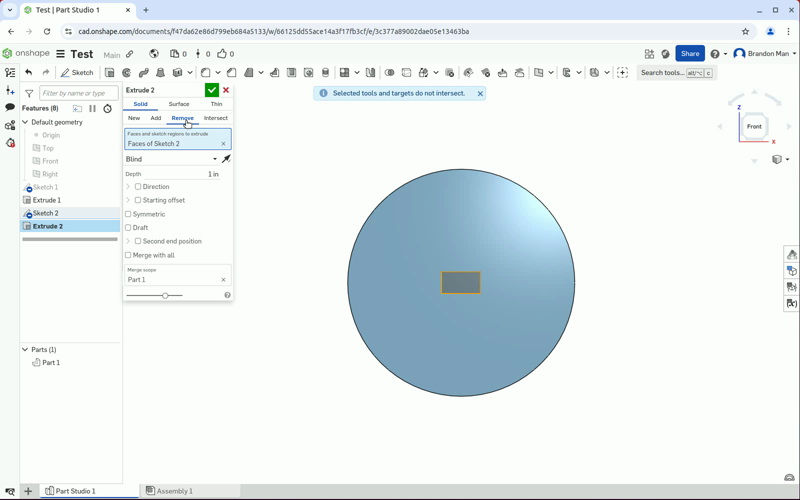
key(tab, 4)
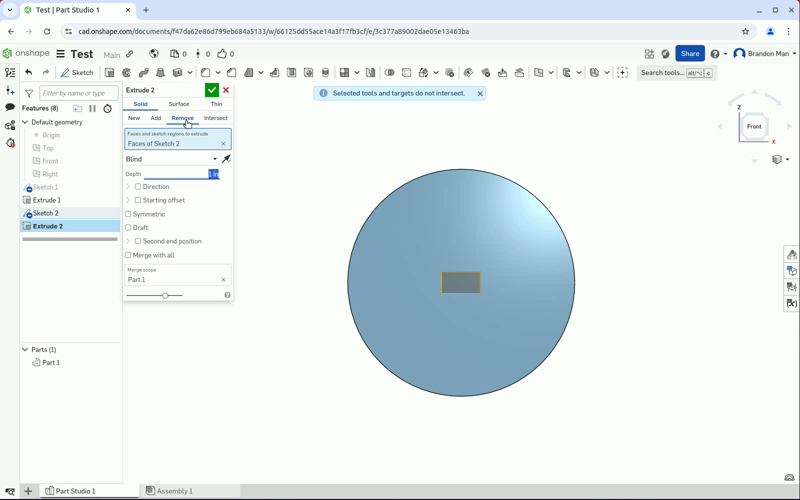
text(-25.515)
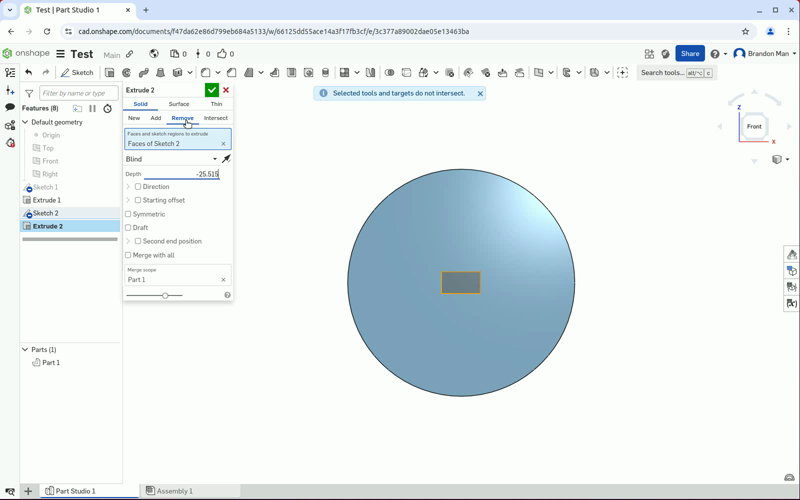
key(tab, 6)
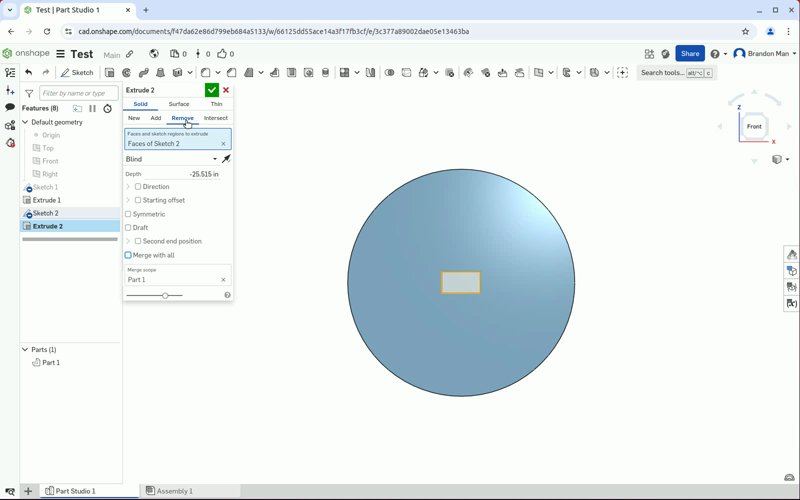
key(space)
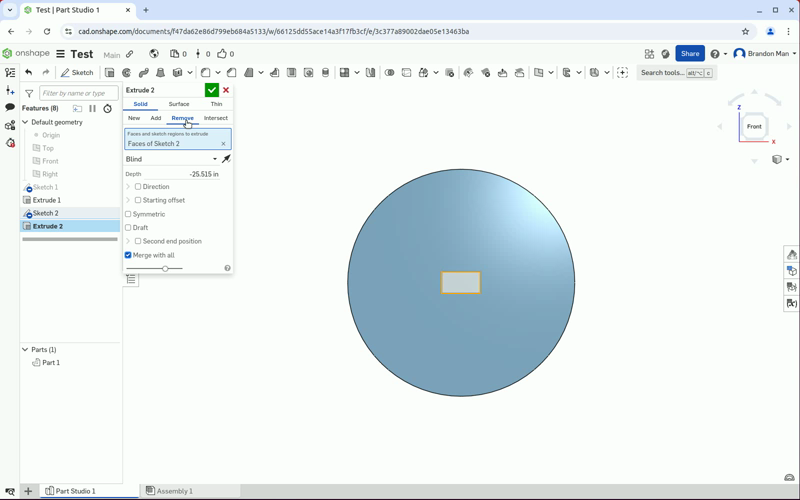
key(enter)
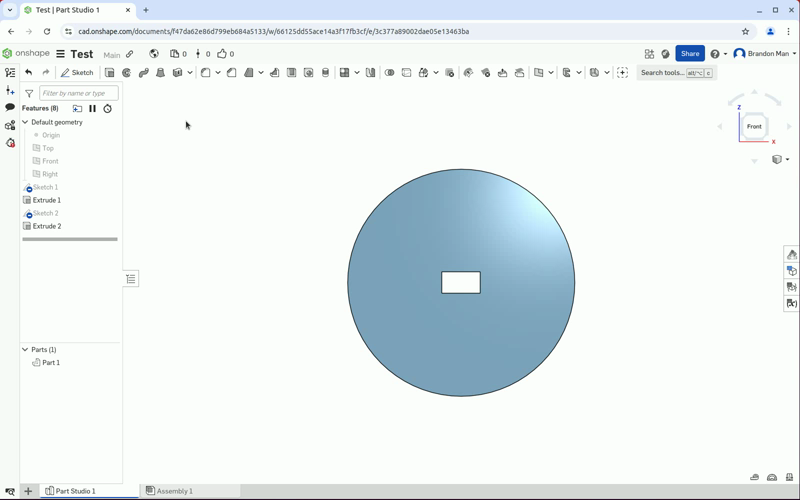
key(shift+h)
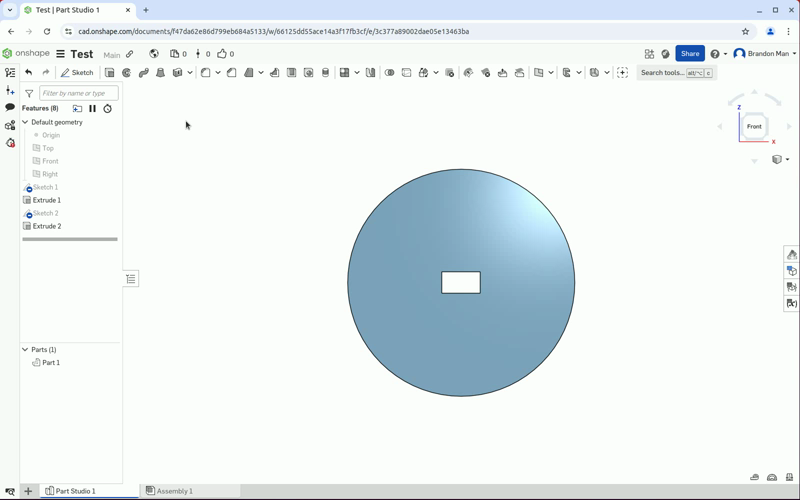
key(shift+h)
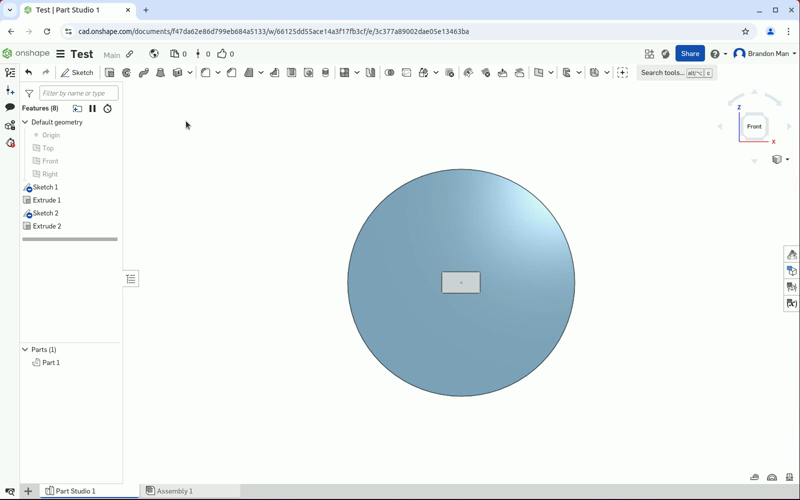
key(shift+7)
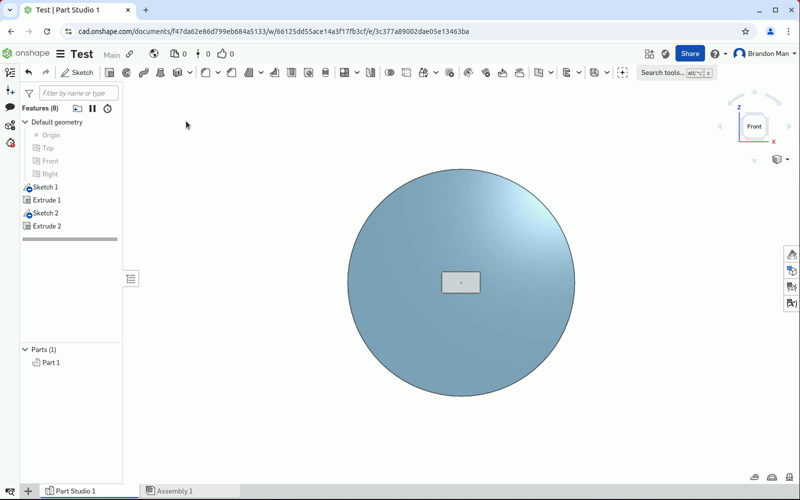
key(left, 2)
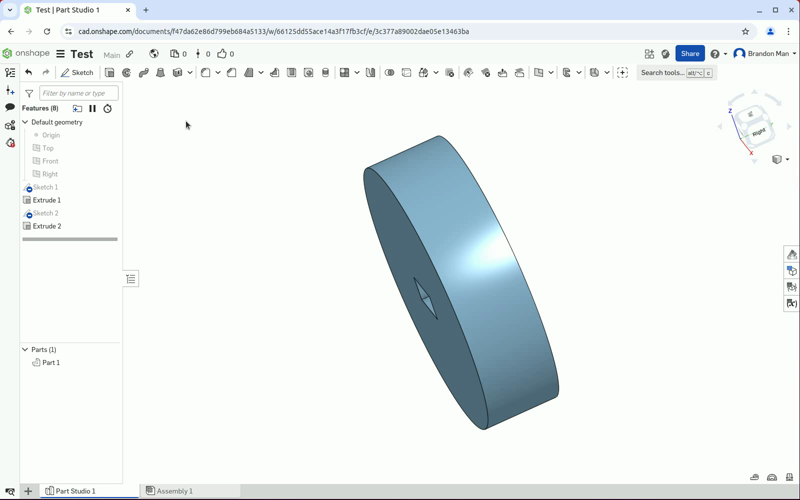
key(down, 2)
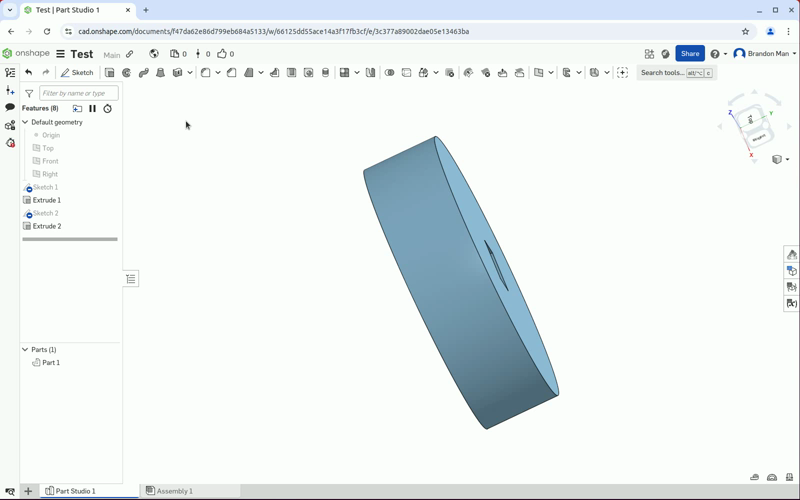
key(up, 2)
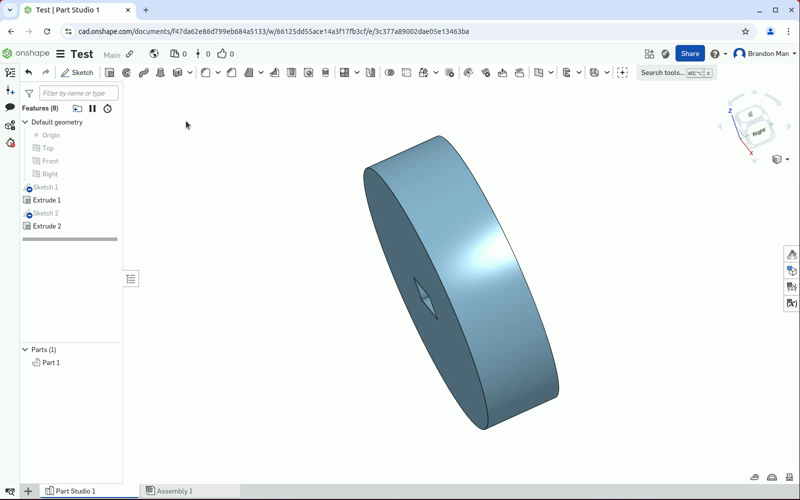
key(right, 2)
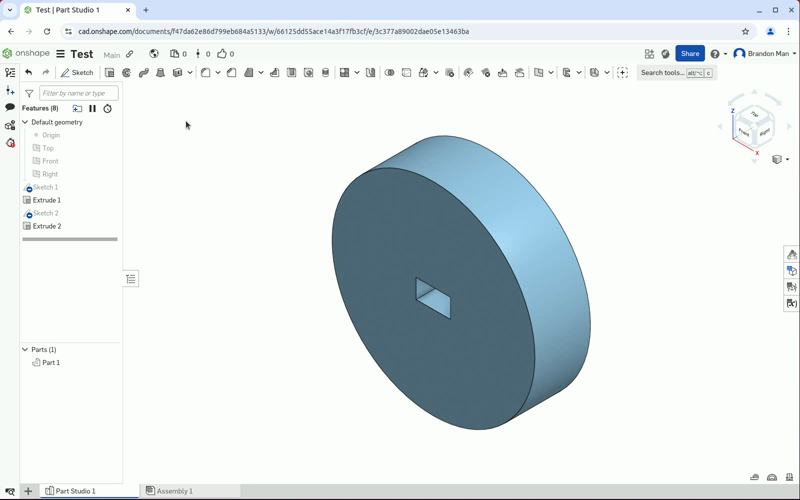
mouse_move(73, 189)
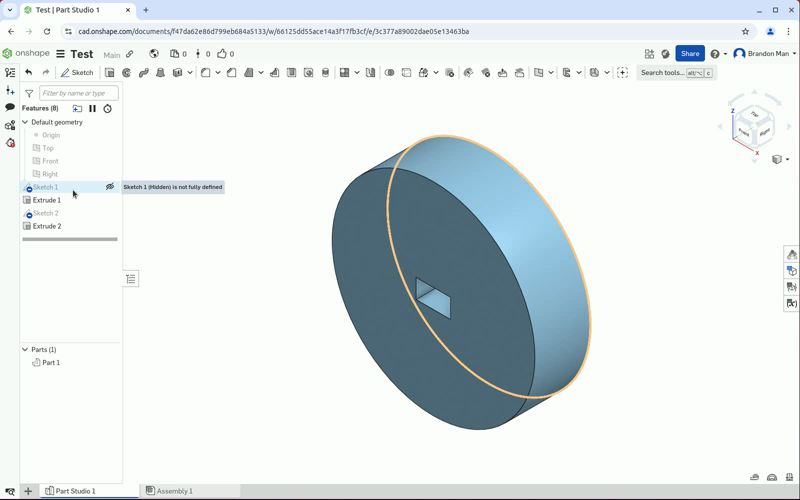
click(73, 189)